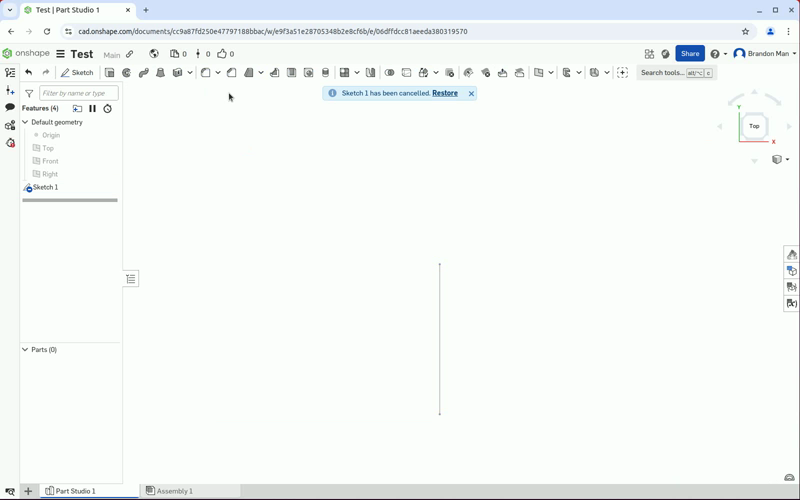
key(shift+h)
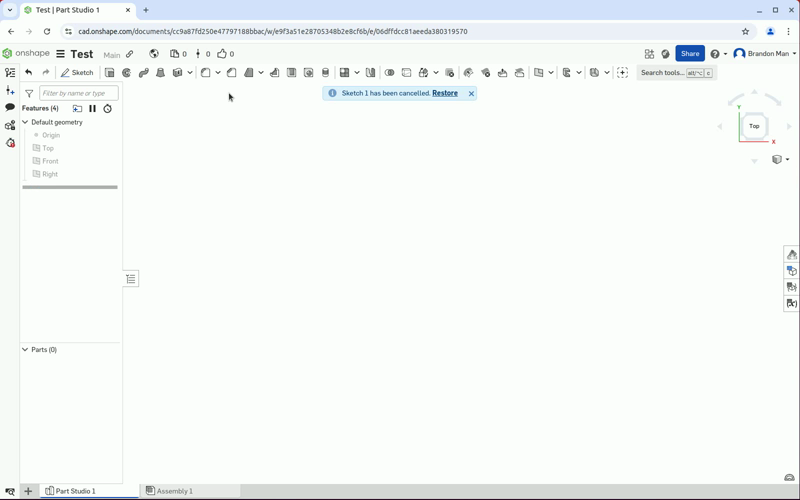
key(shift+s)
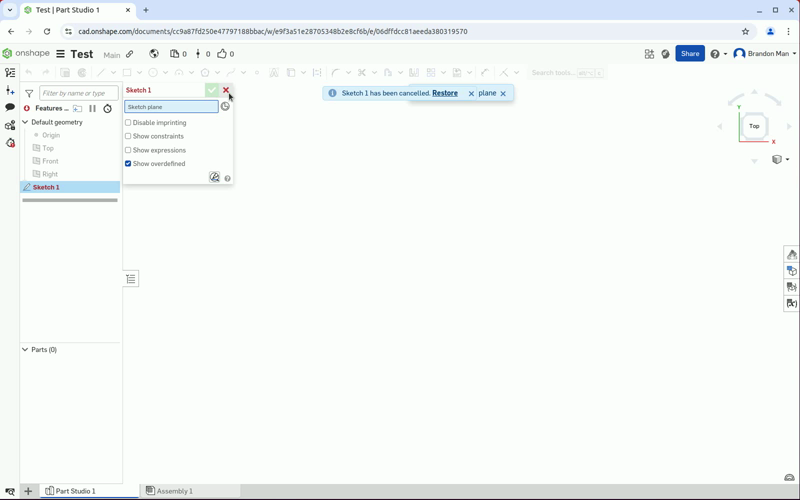
mouse_move(73, 150)
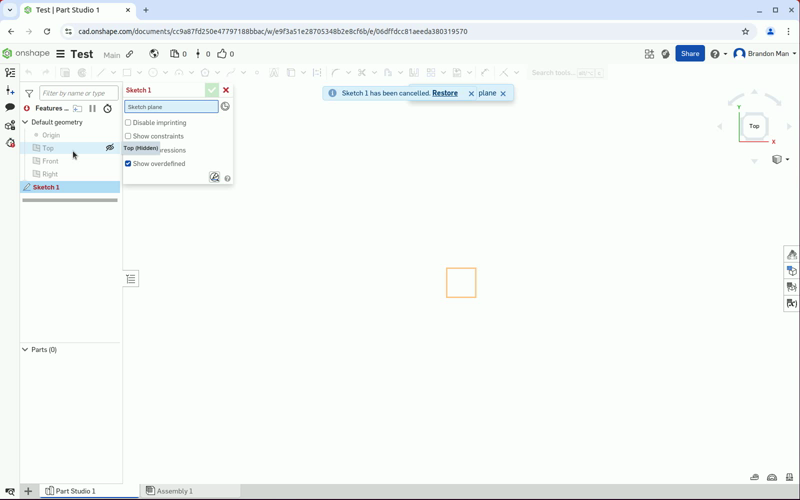
click(73, 150)
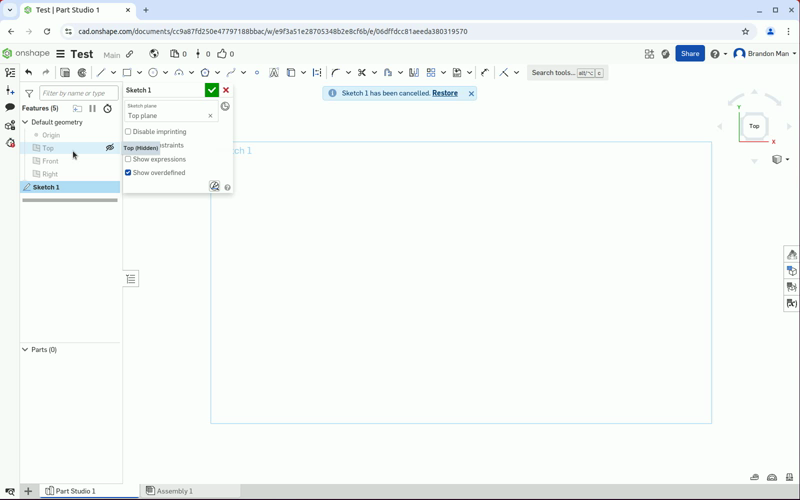
mouse_move(73, 352)
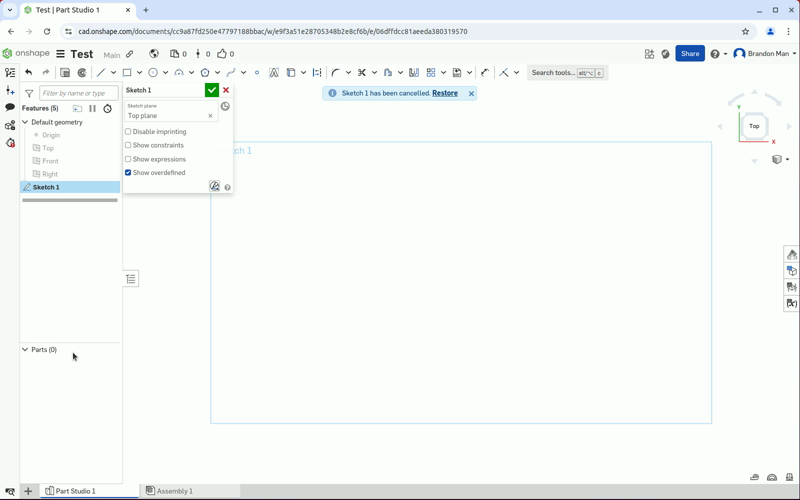
key(y)
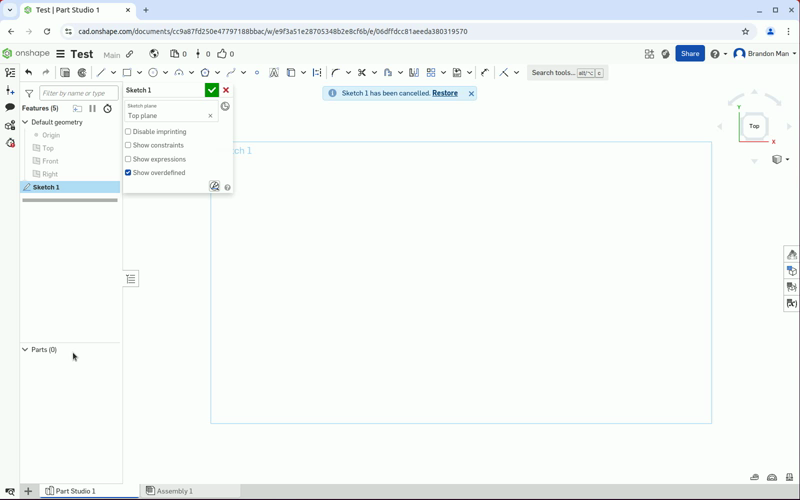
key(c)
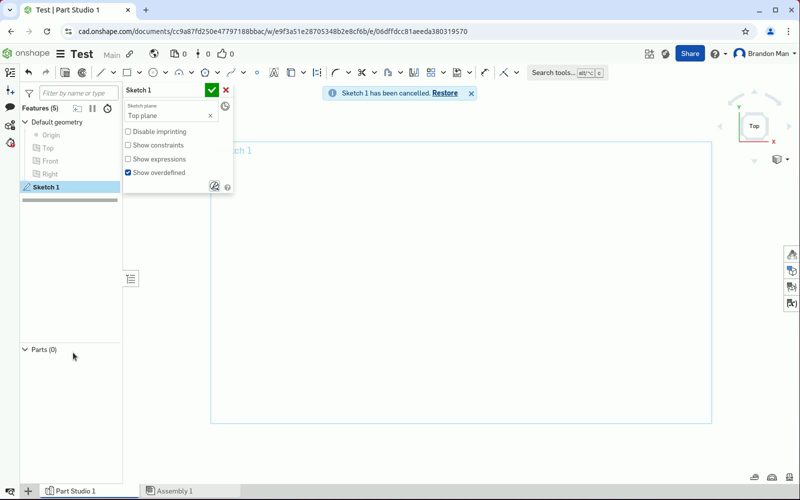
key_down(shift)
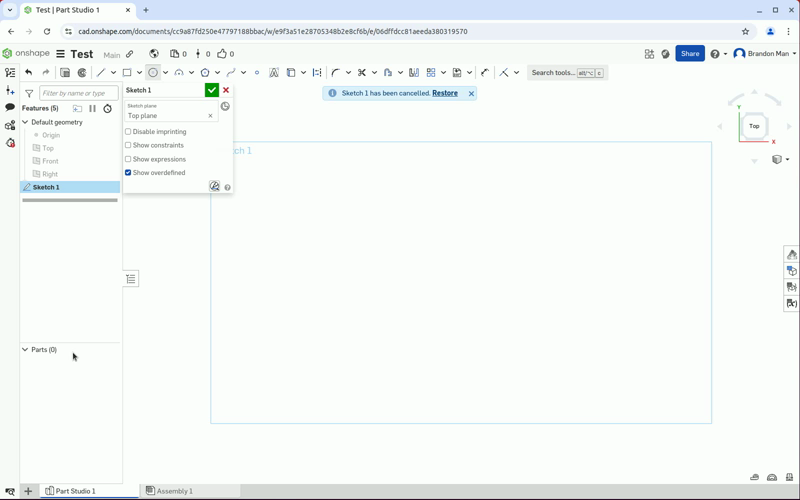
mouse_move(392, 282)
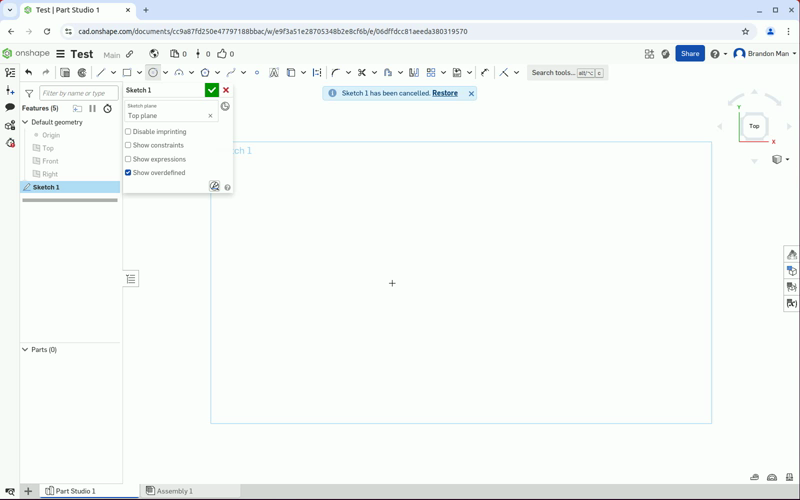
click(392, 282)
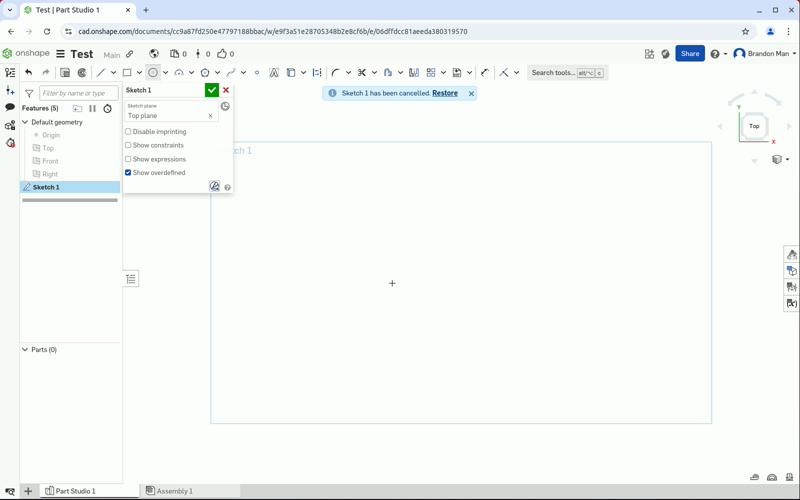
key_up(shift)
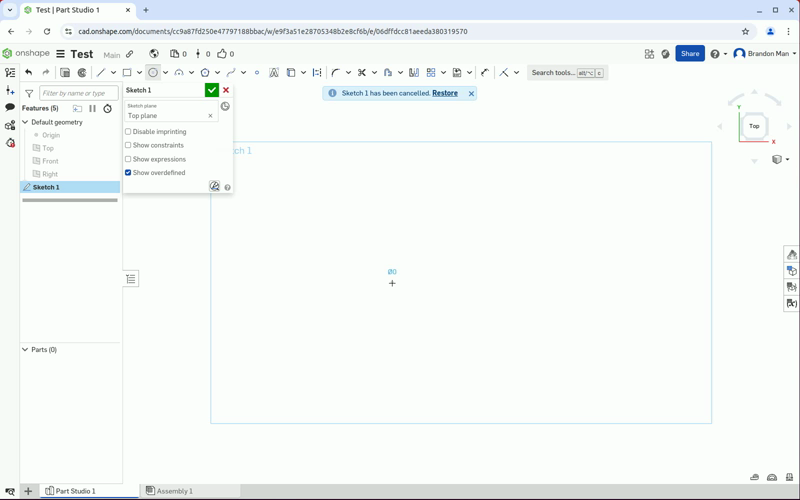
mouse_move(435, 282)
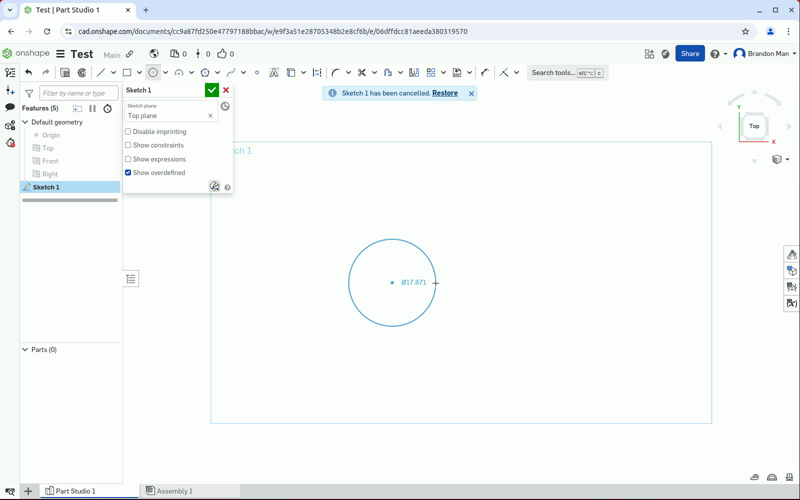
click(435, 282)
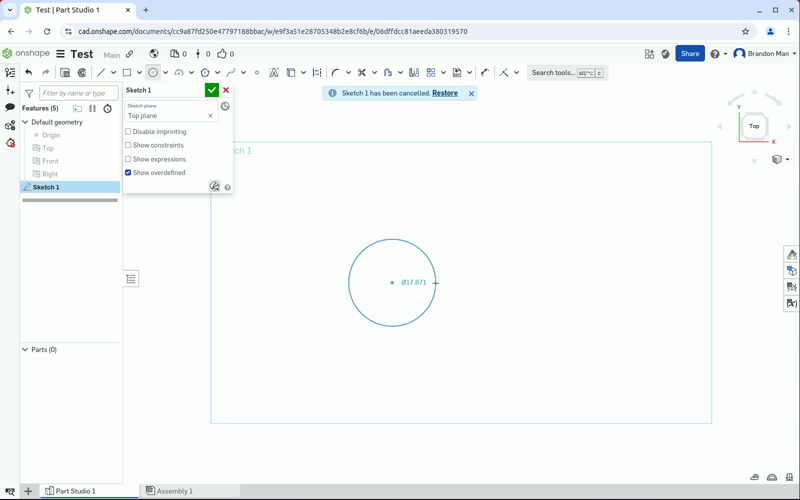
key(esc)
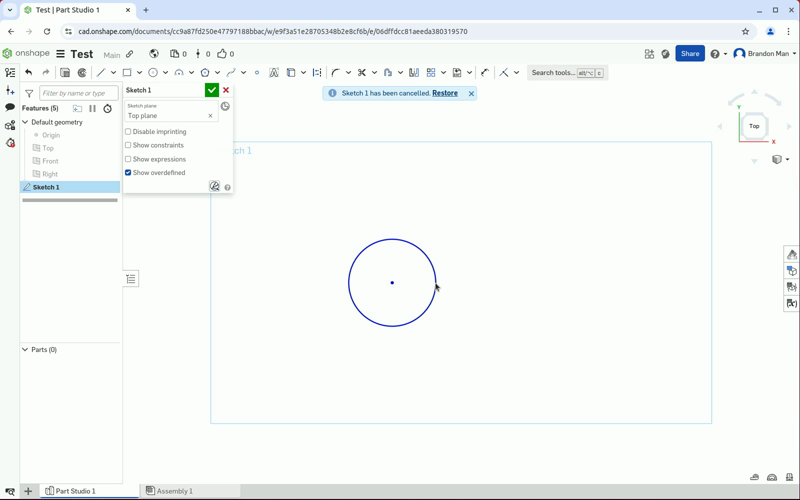
key(c)
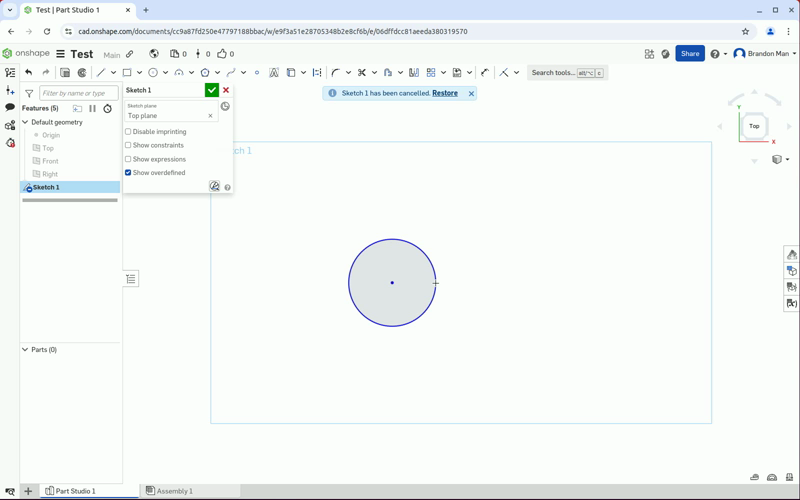
key_down(shift)
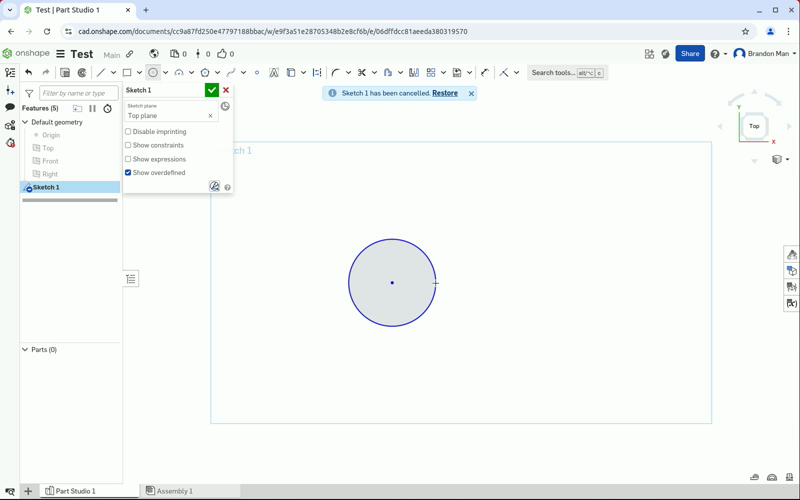
mouse_move(392, 282)
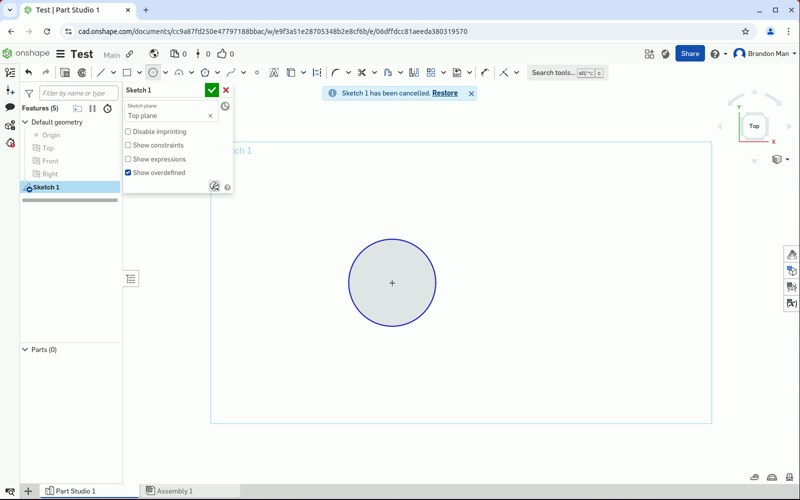
click(392, 282)
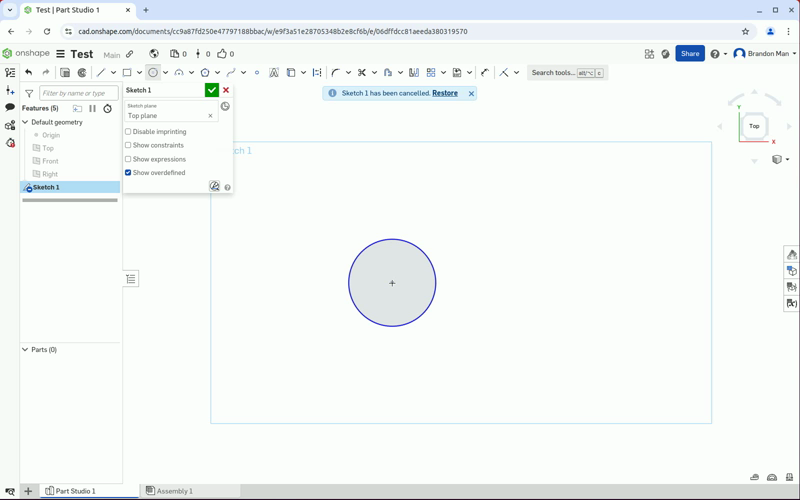
key_up(shift)
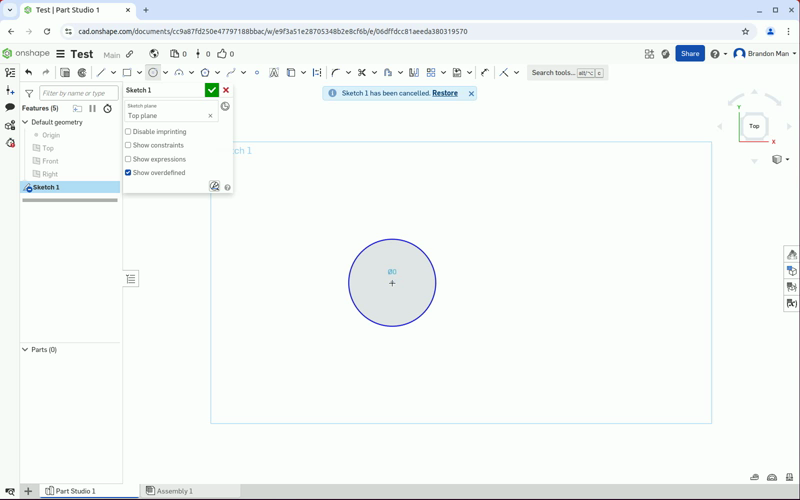
mouse_move(415, 282)
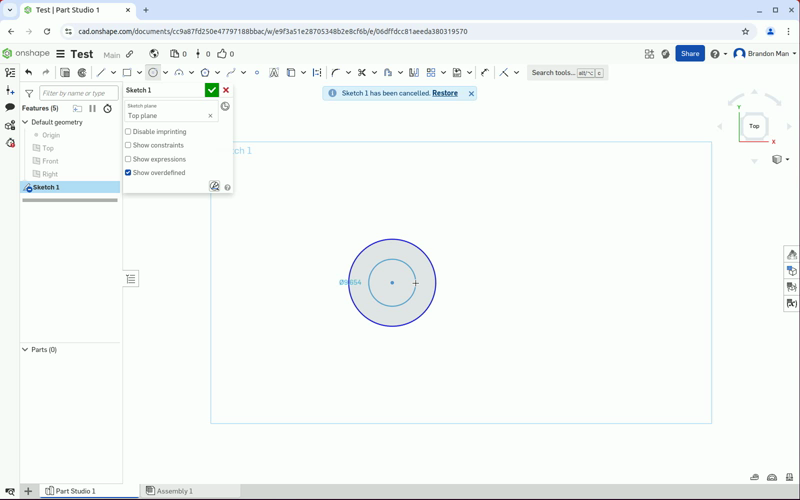
click(415, 282)
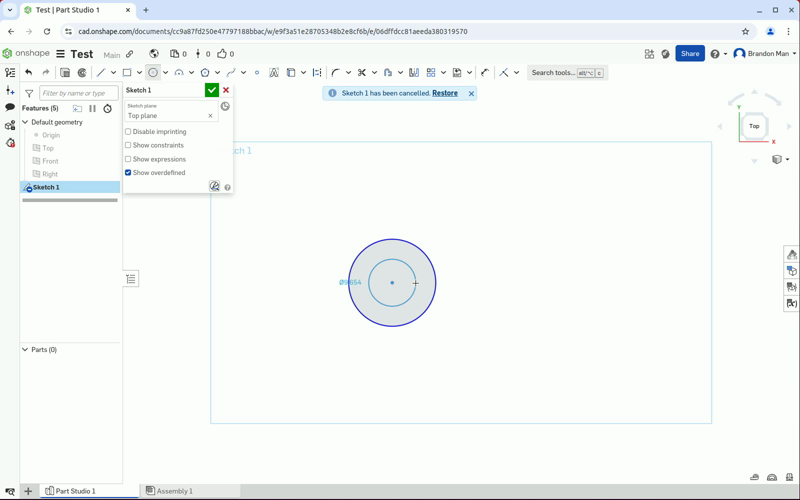
key(esc)
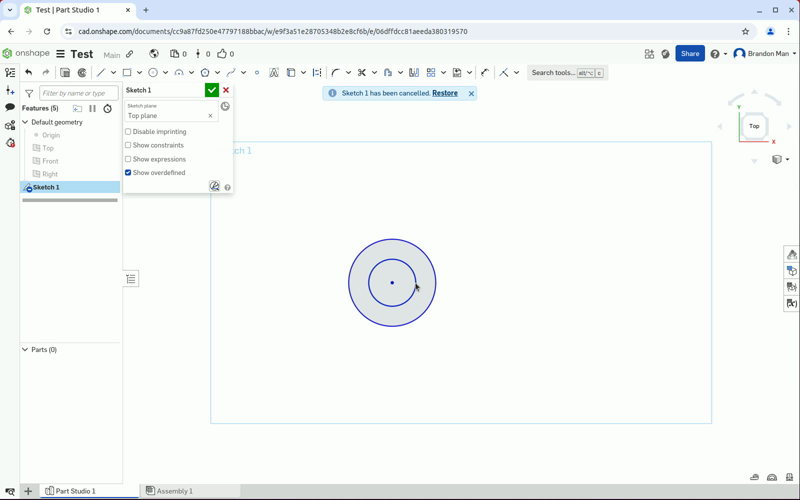
mouse_move(396, 317)
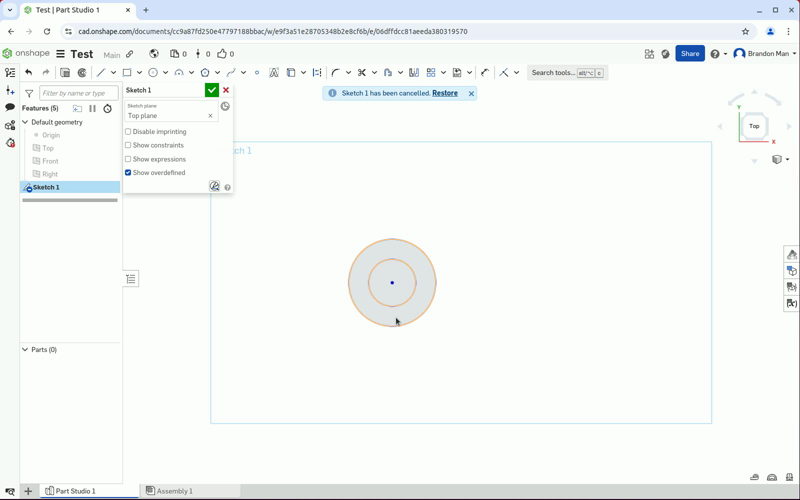
click(396, 317)
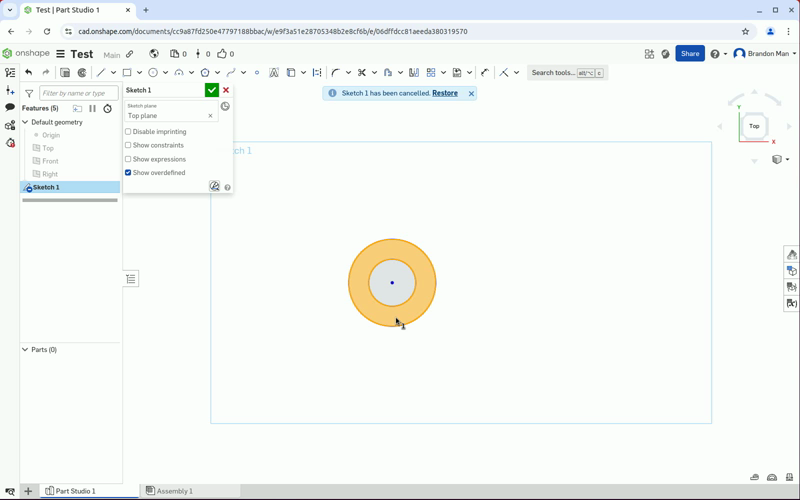
mouse_move(73, 352)
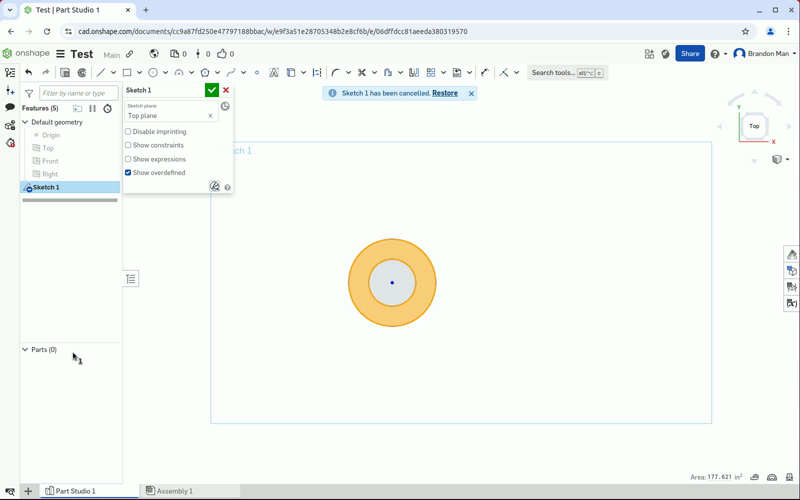
key(shift+y)
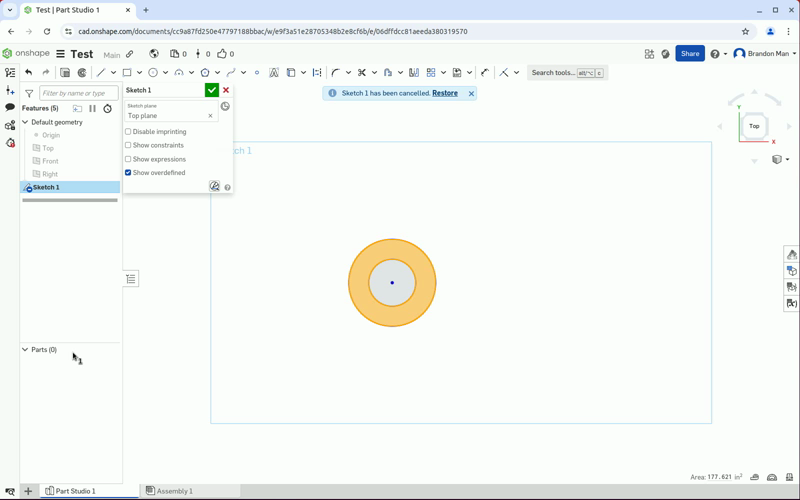
key(shift+e)
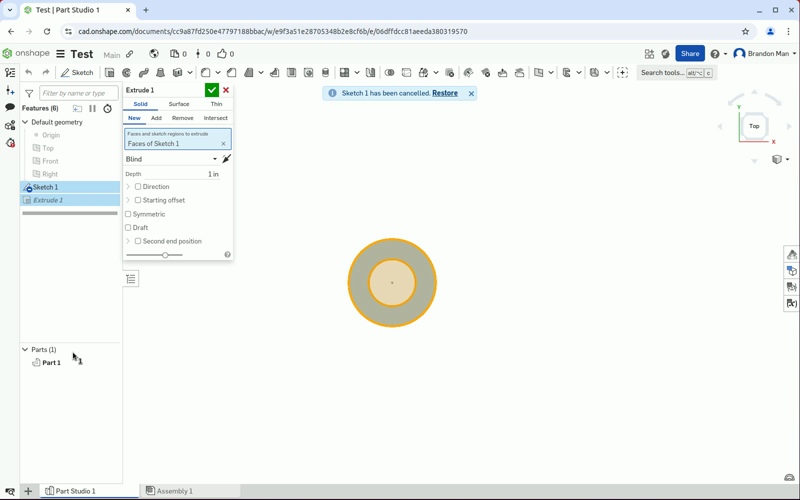
mouse_move(143, 106)
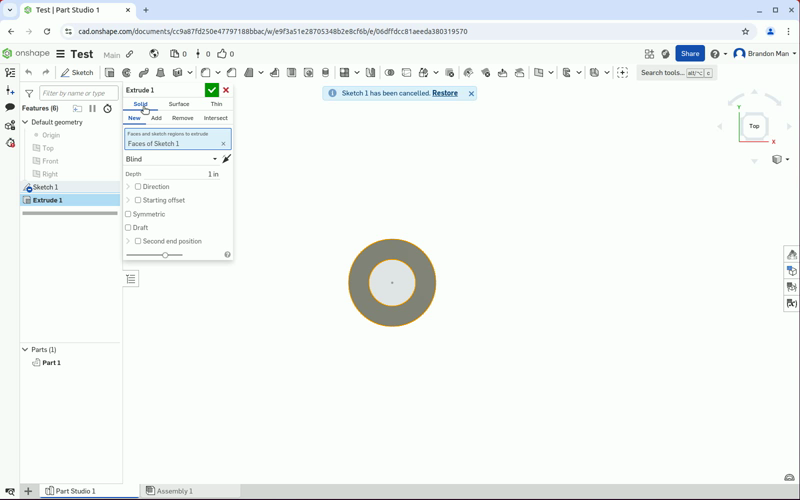
click(143, 106)
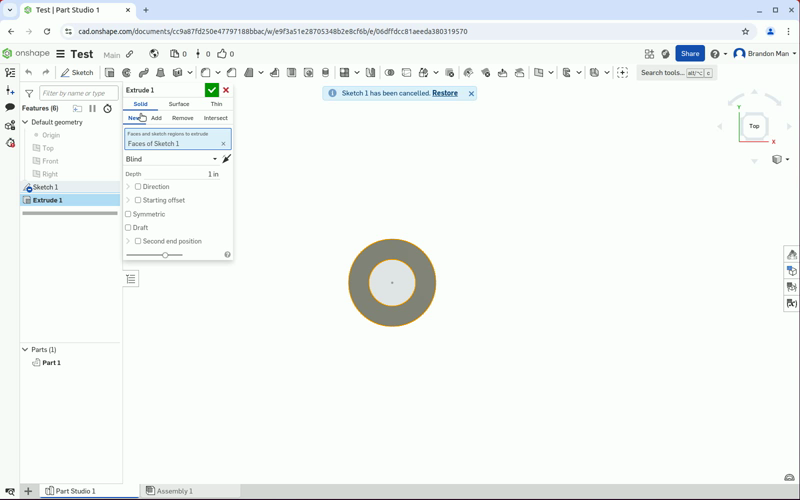
mouse_move(137, 120)
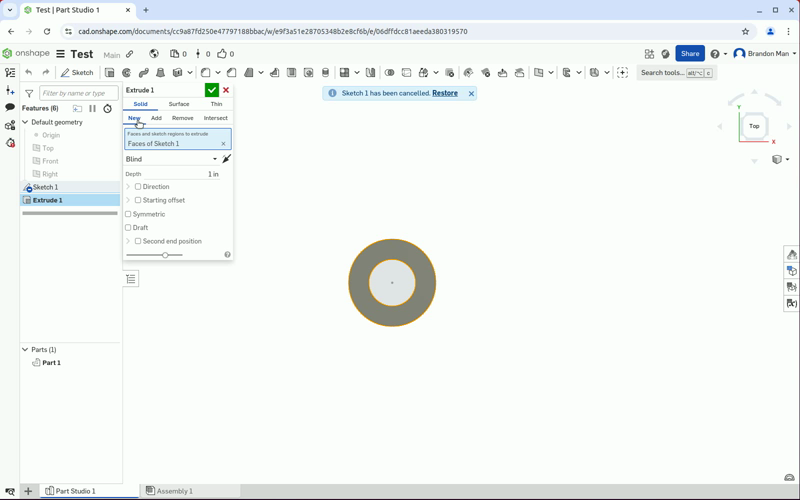
click(137, 120)
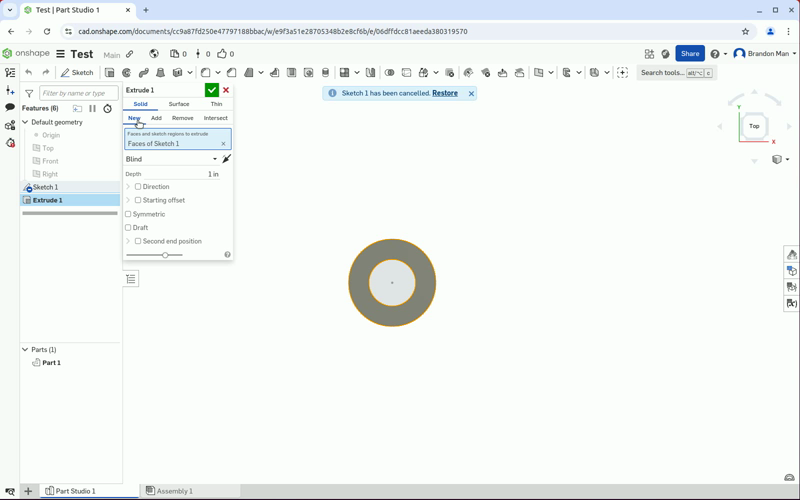
key(tab, 4)
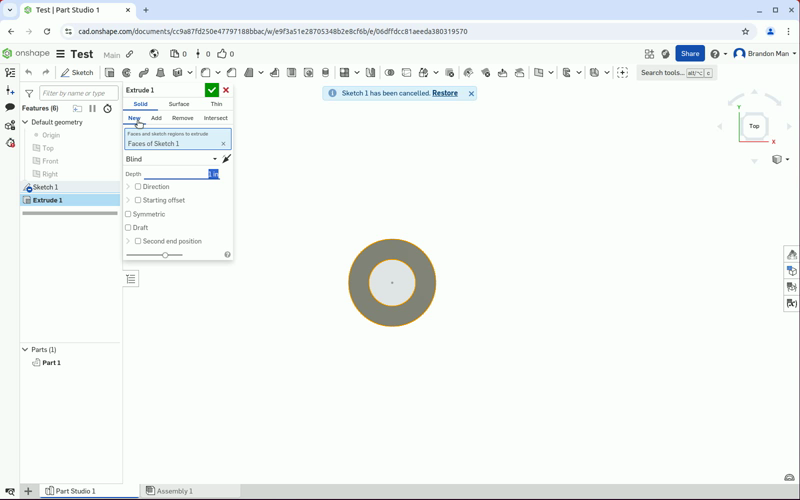
text(7.703)
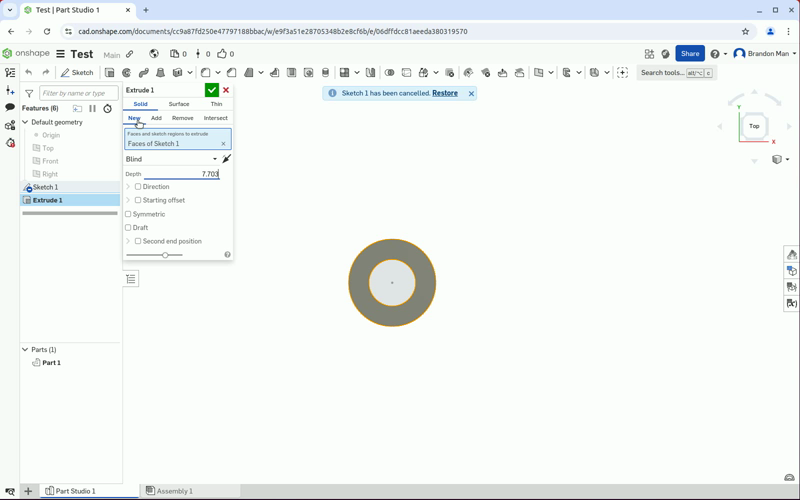
key(enter)
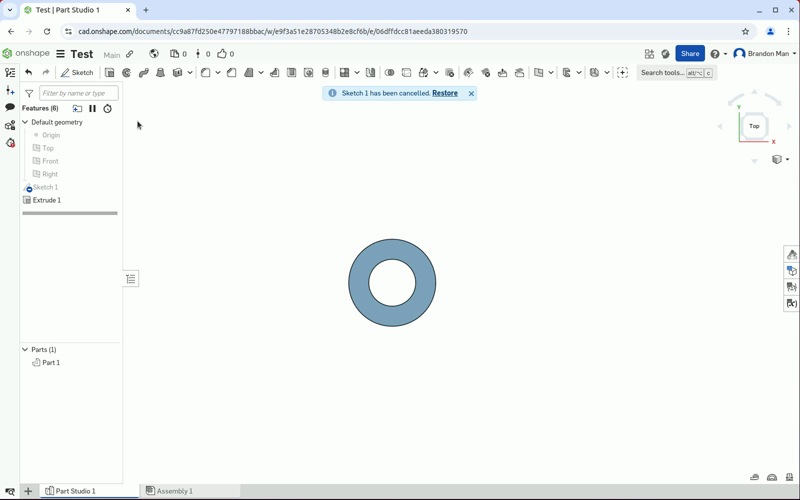
key(shift+h)
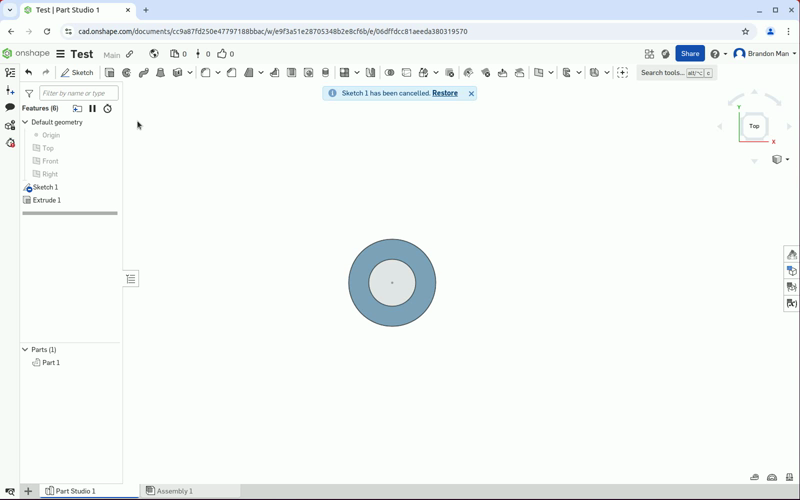
key(shift+h)
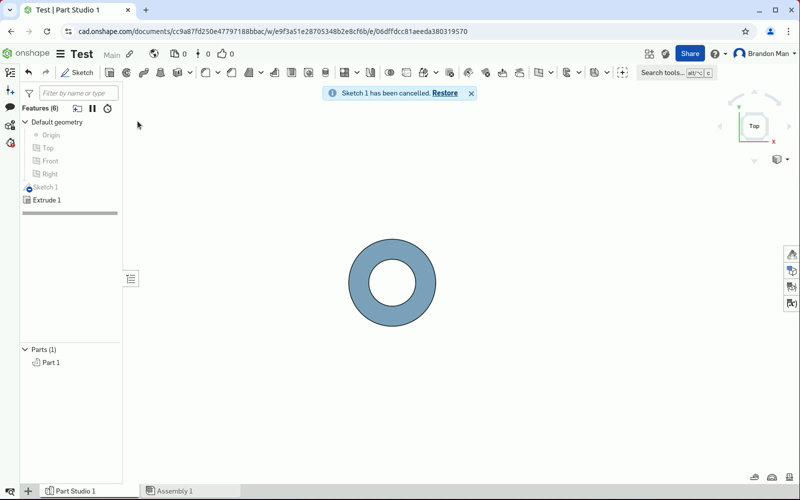
mouse_move(73, 189)
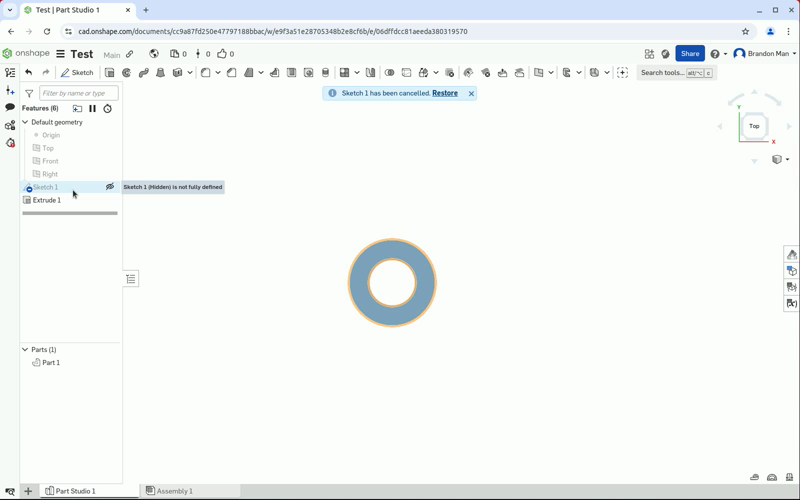
click(73, 189)
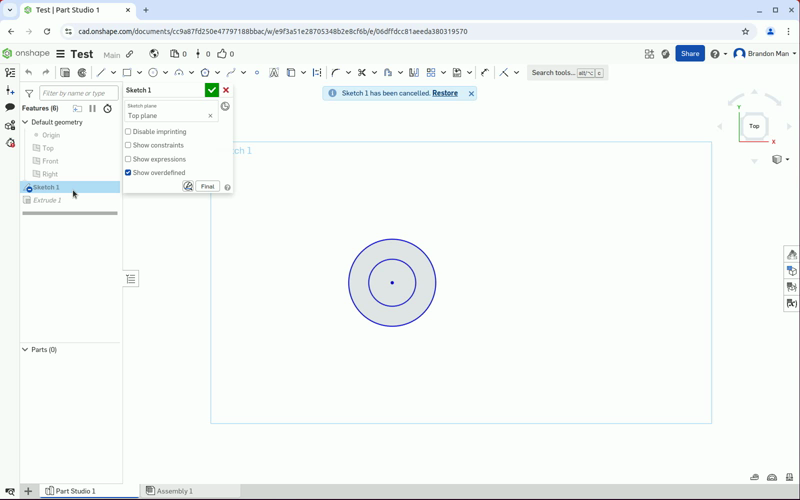
mouse_move(229, 92)
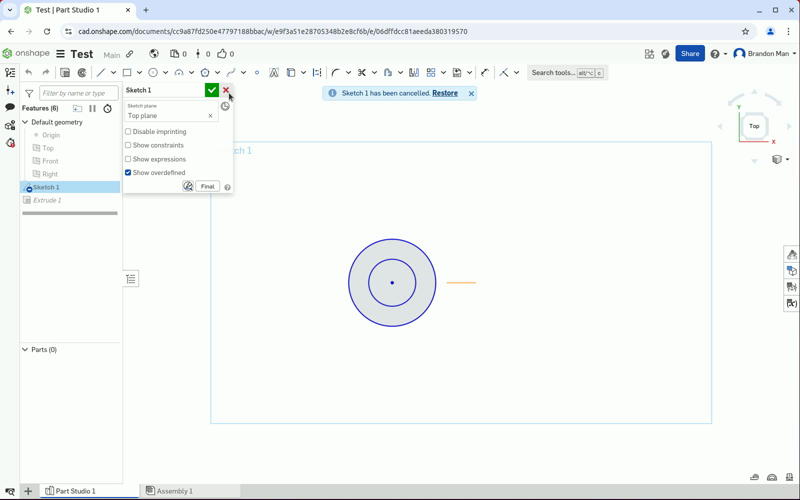
click(229, 92)
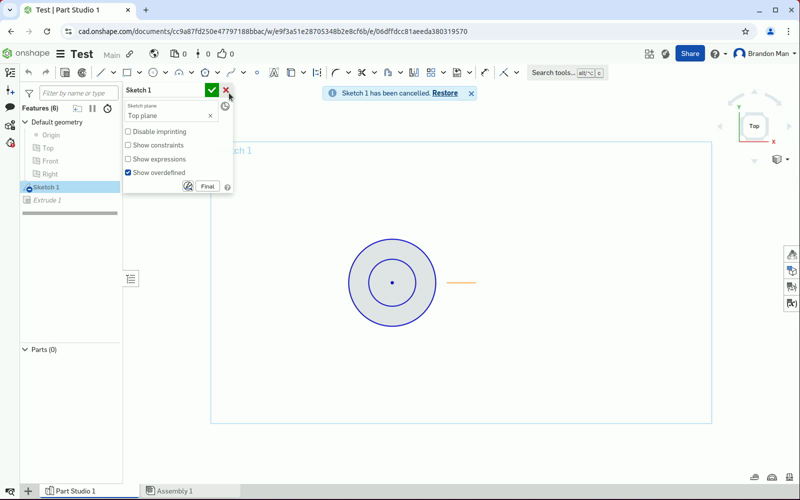
key(shift+s)
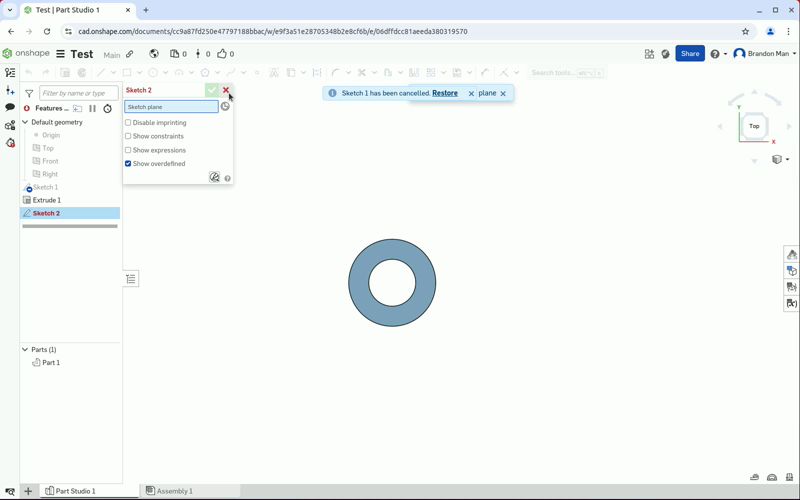
mouse_move(73, 150)
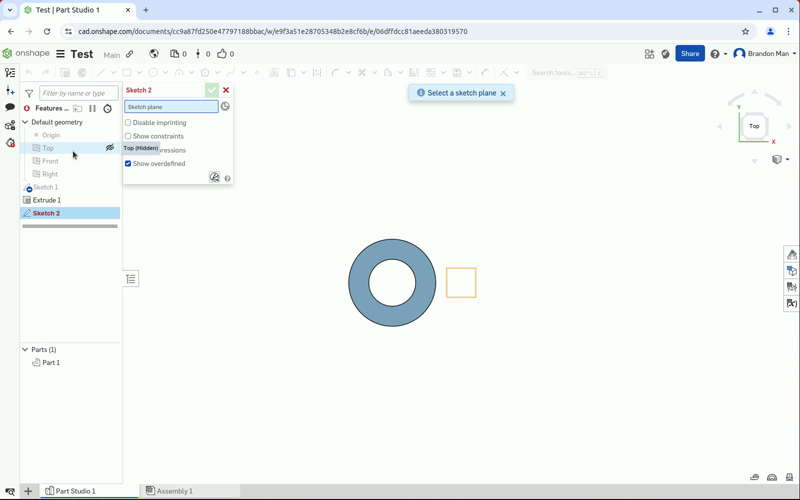
click(73, 150)
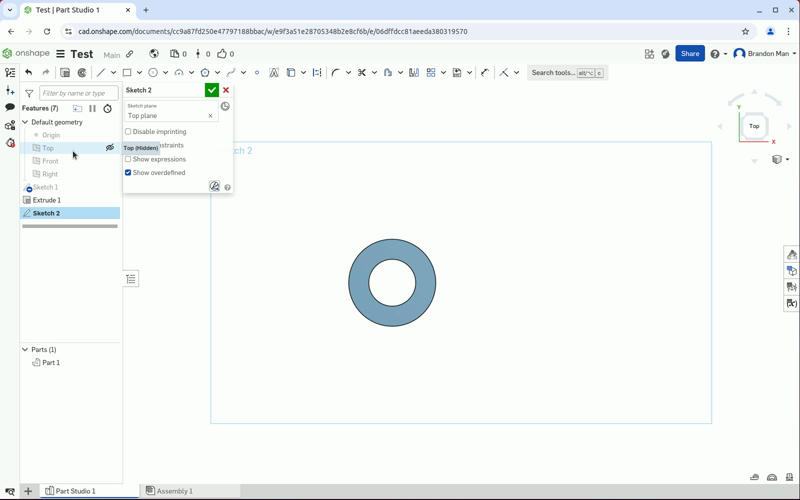
mouse_move(73, 352)
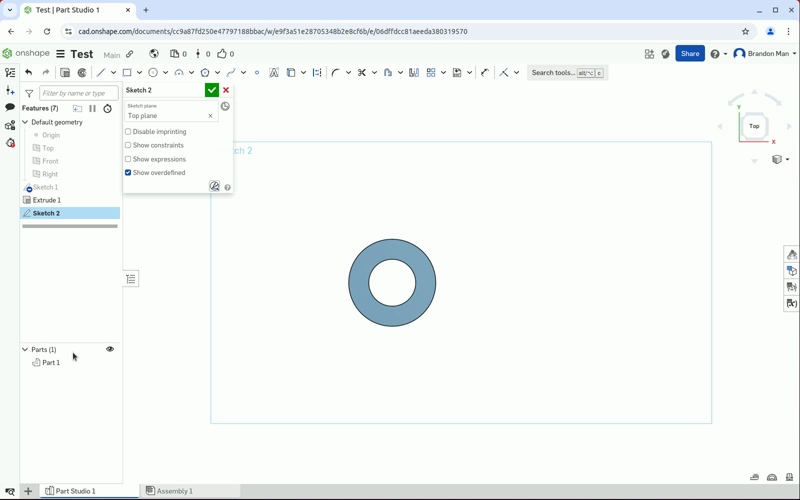
key(y)
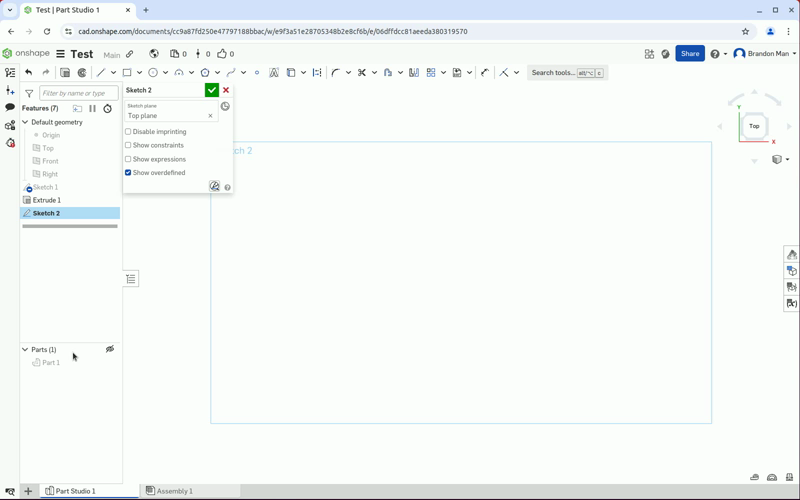
key(l)
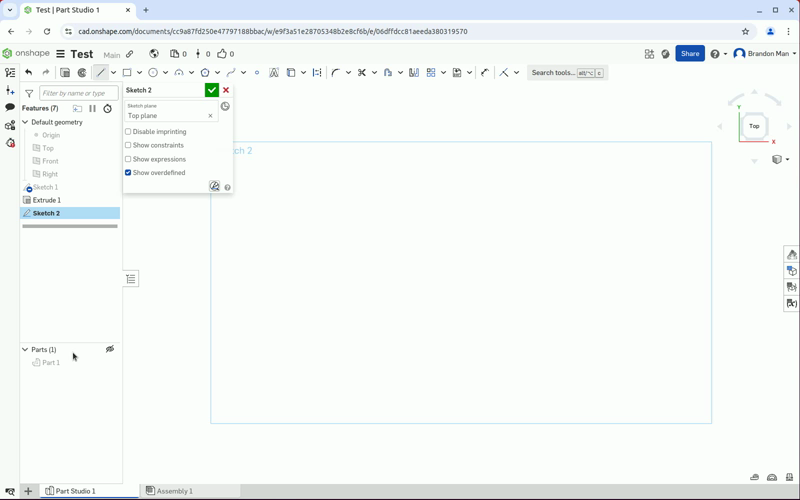
key_down(shift)
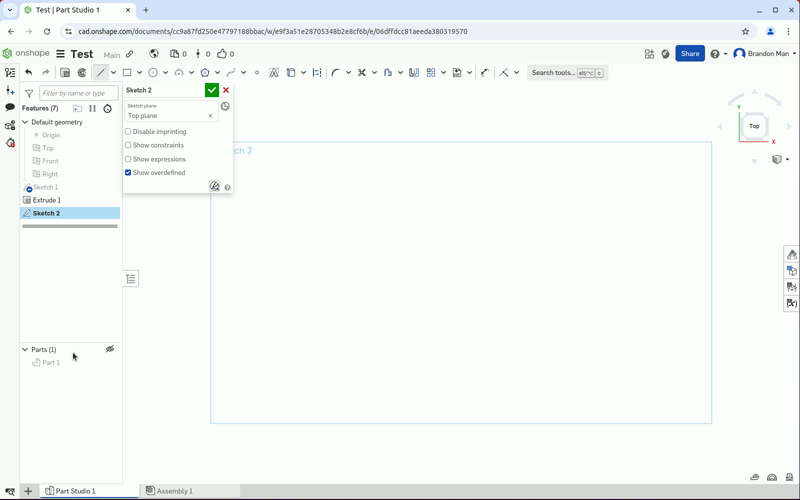
mouse_move(391, 326)
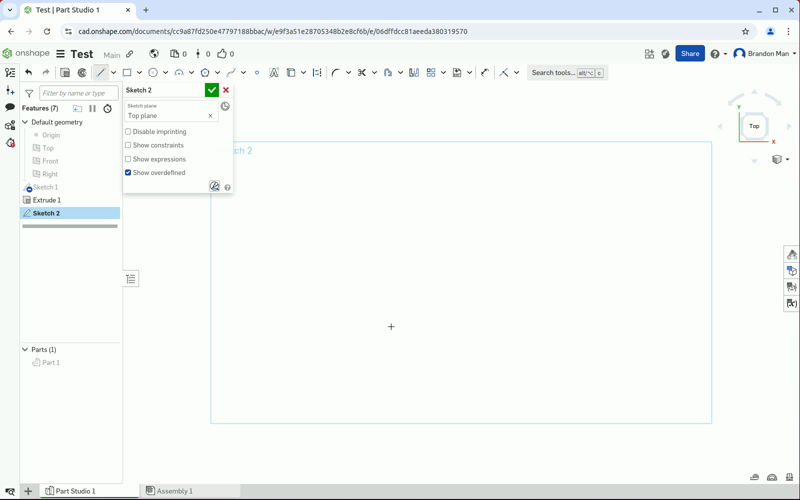
click(391, 326)
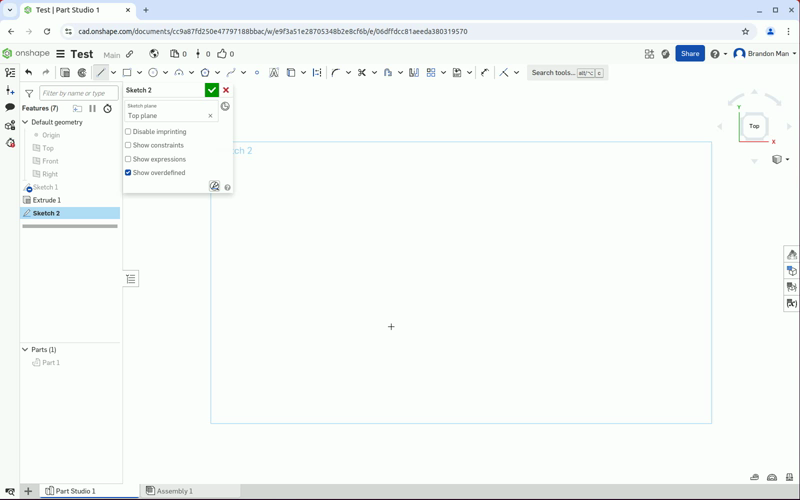
key_up(shift)
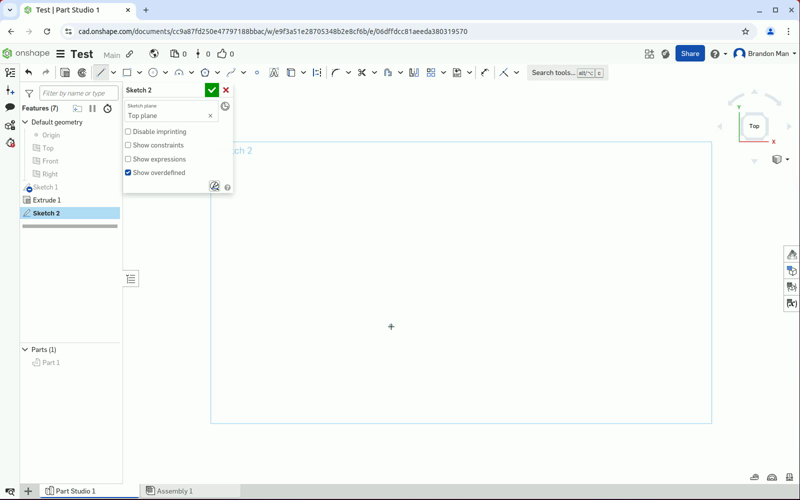
key_down(shift)
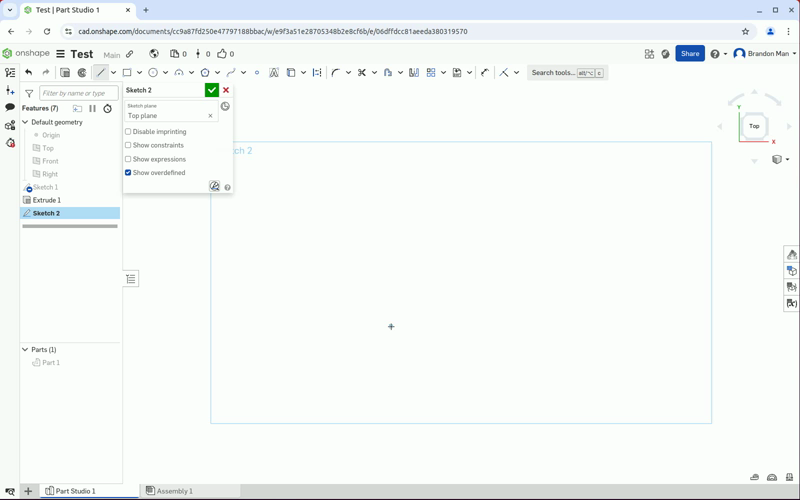
mouse_move(529, 324)
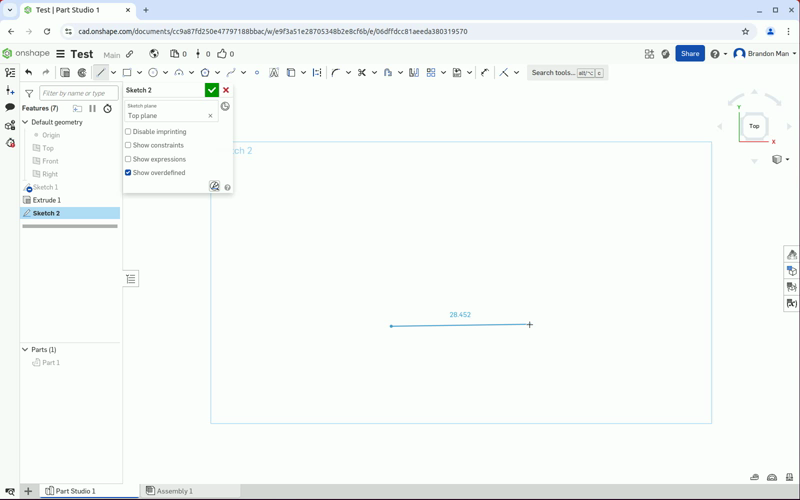
click(529, 324)
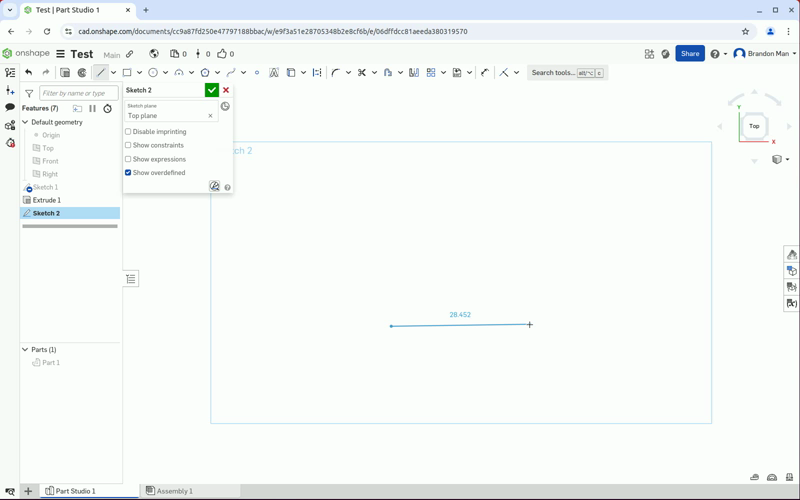
key_up(shift)
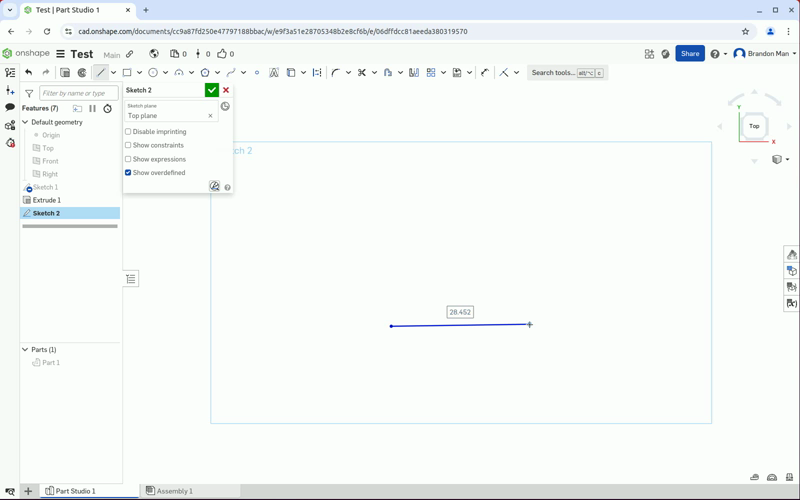
key(esc)
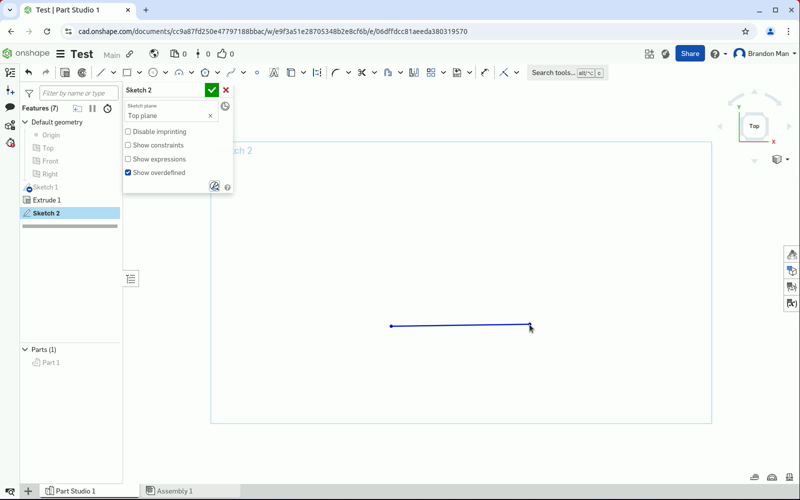
key(a)
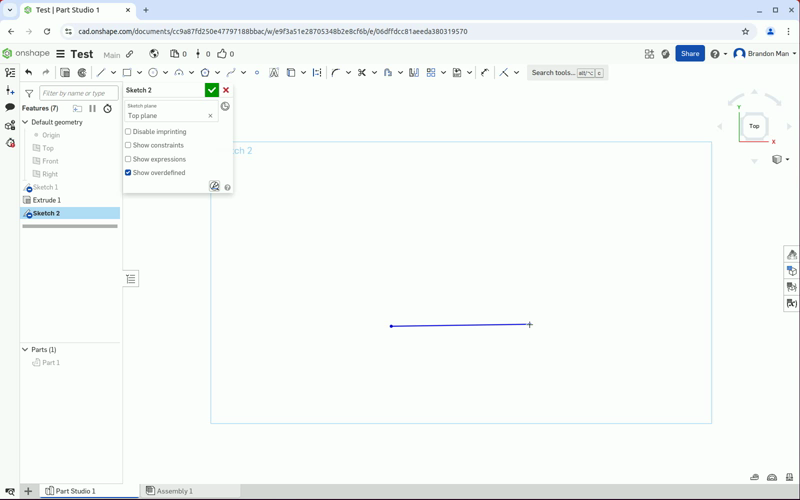
mouse_move(529, 324)
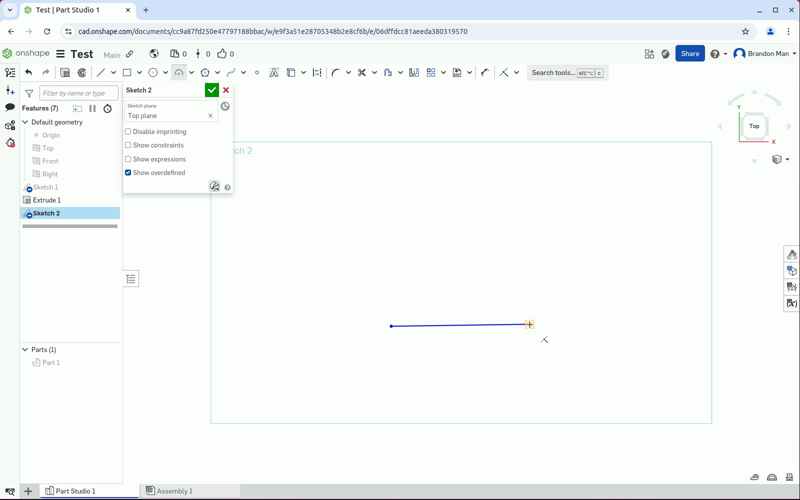
click(529, 324)
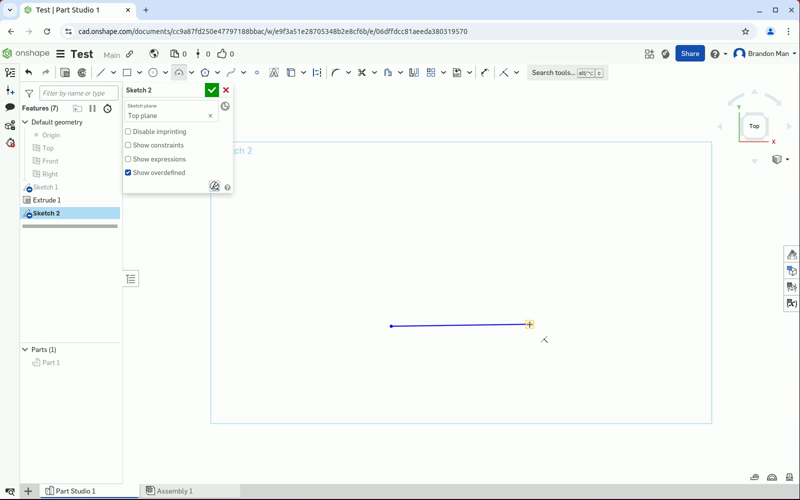
key_down(shift)
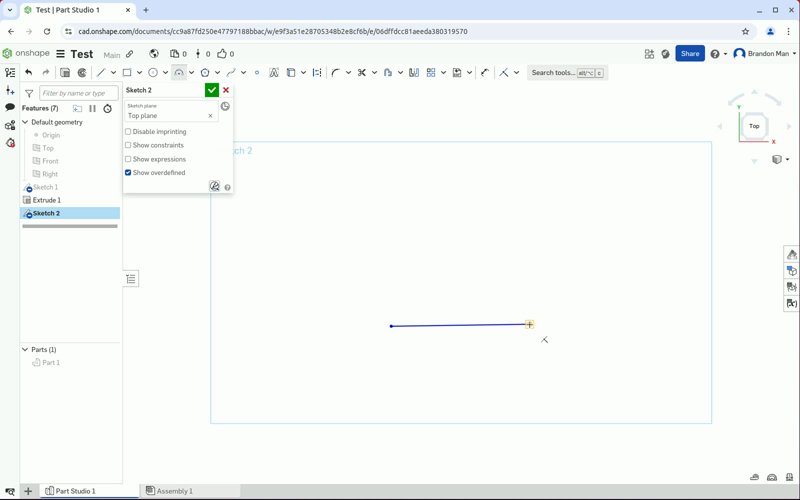
mouse_move(529, 241)
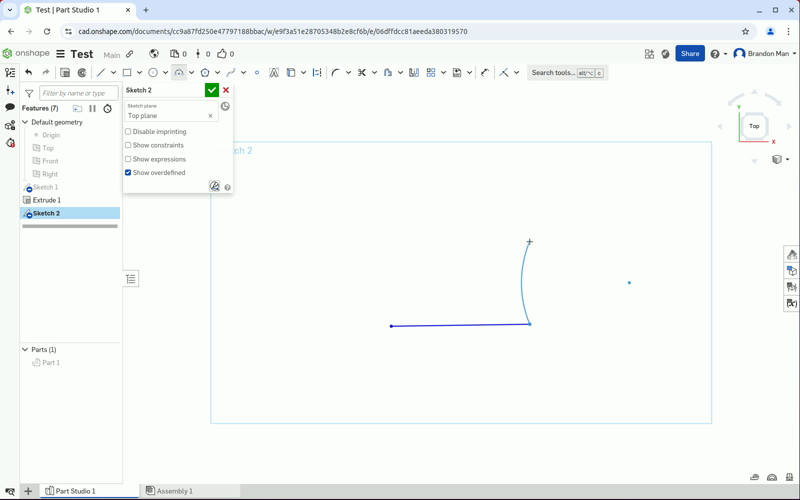
click(529, 241)
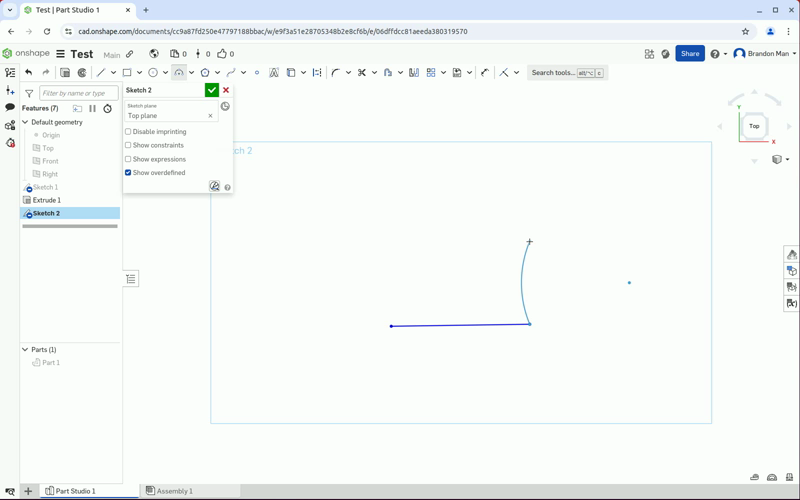
mouse_move(570, 282)
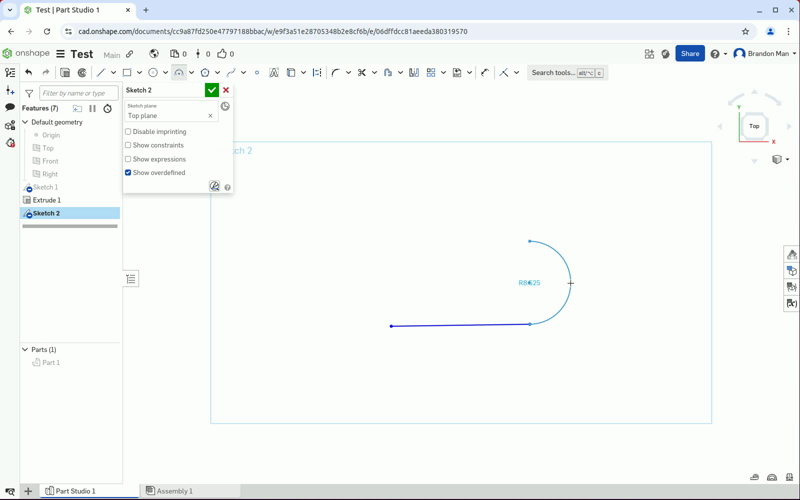
click(570, 282)
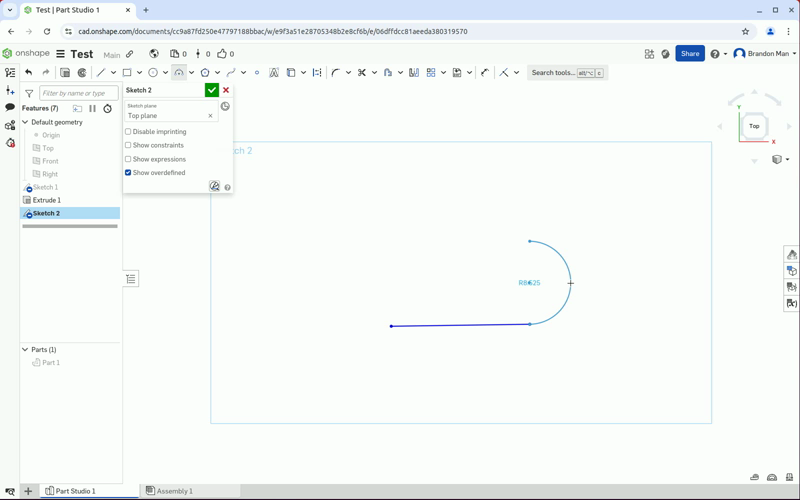
key_up(shift)
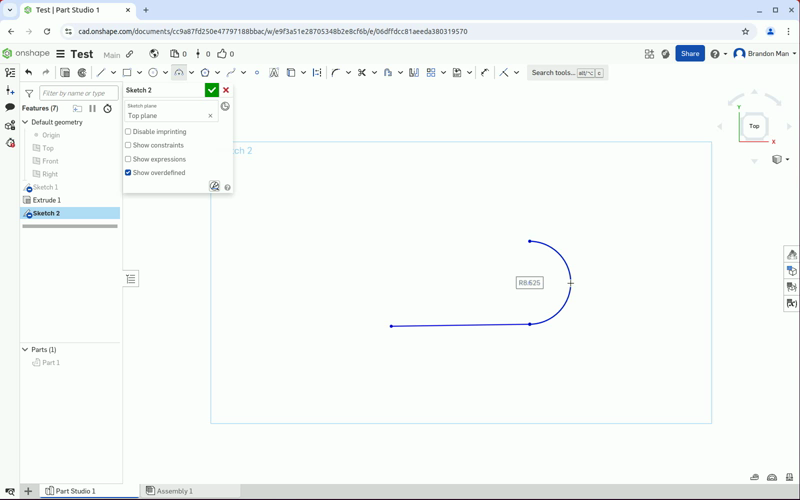
key(esc)
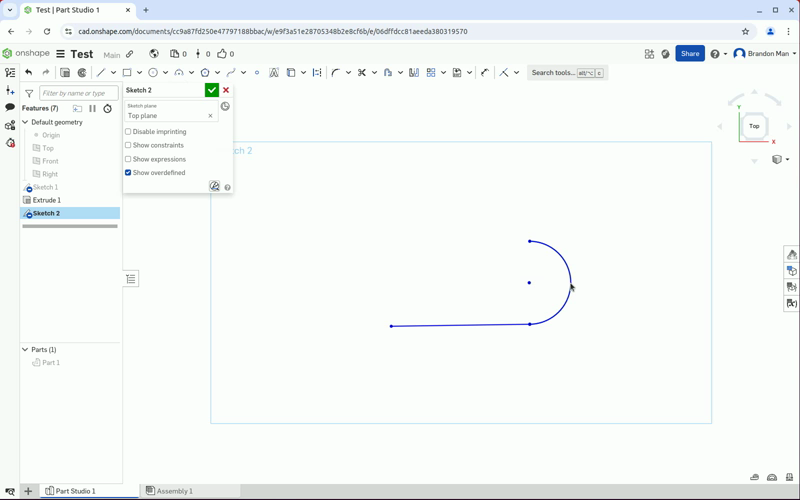
key(l)
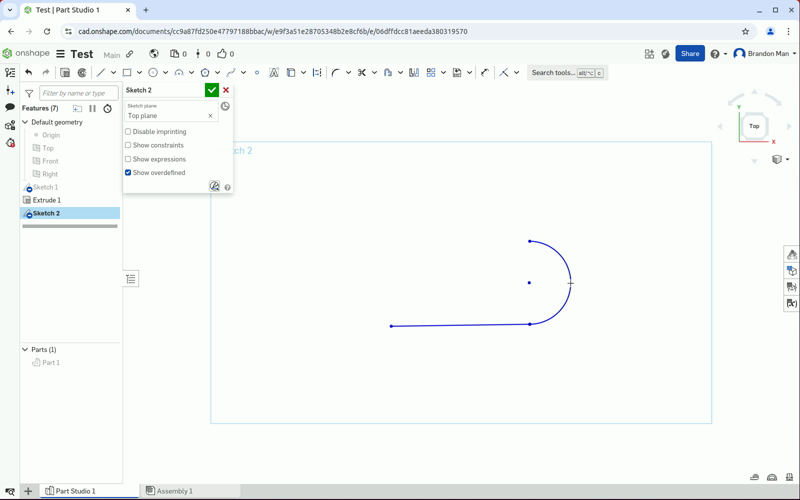
mouse_move(529, 241)
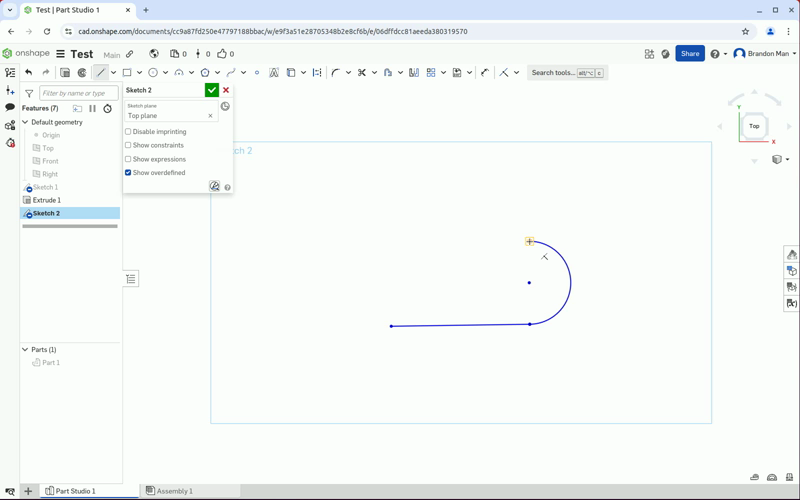
click(529, 241)
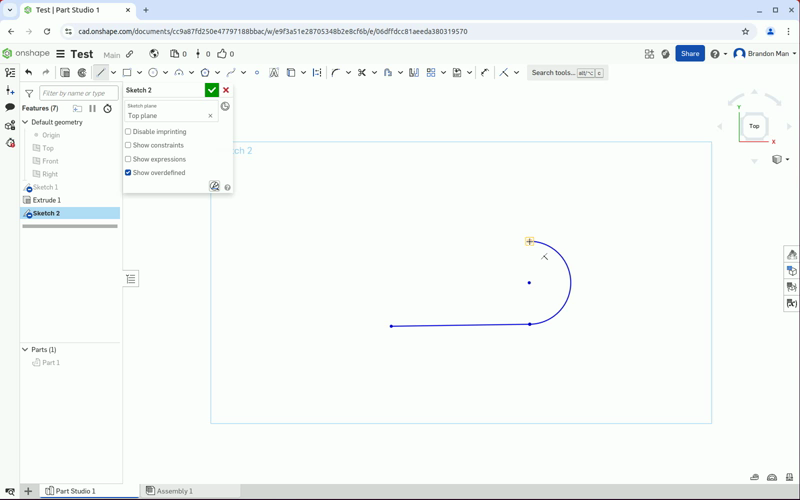
key_down(shift)
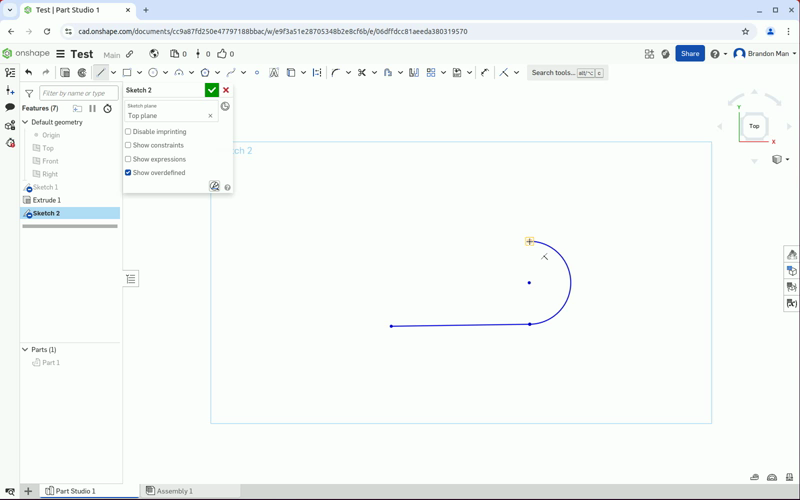
mouse_move(391, 241)
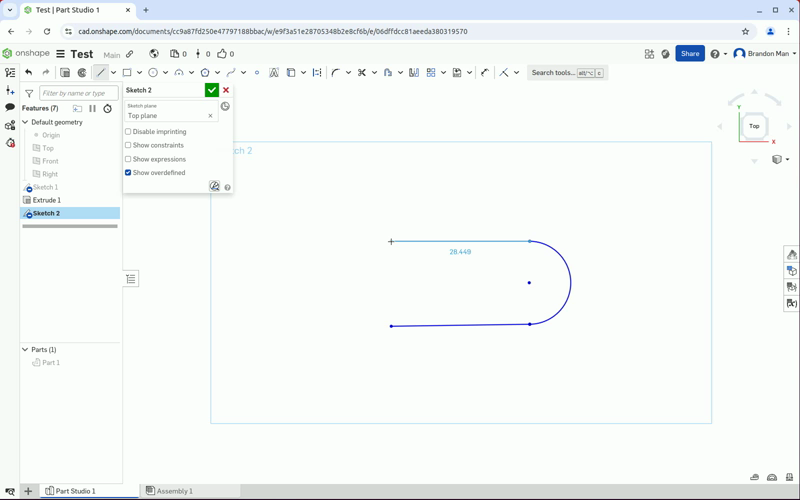
click(391, 241)
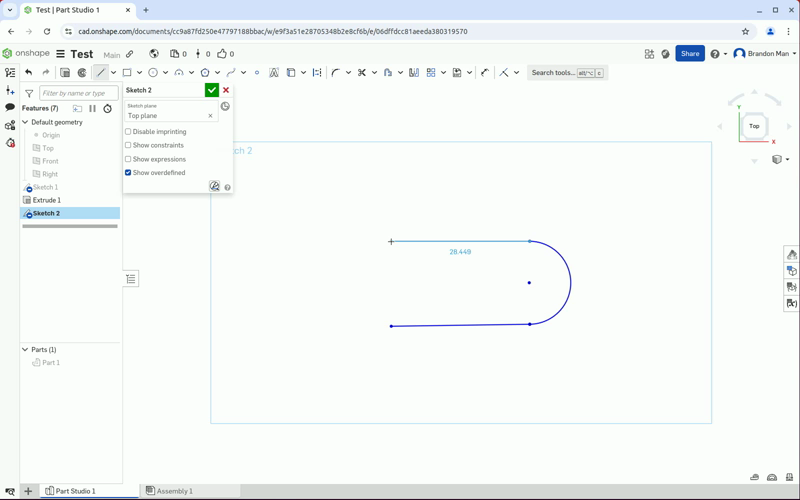
key_up(shift)
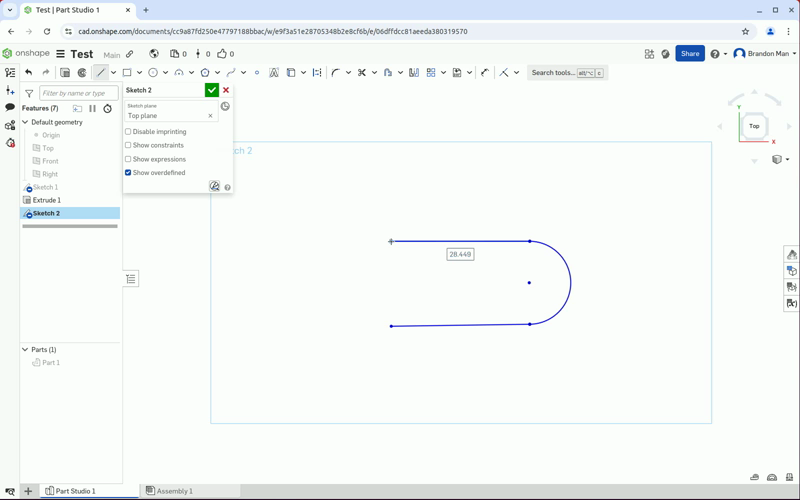
key(esc)
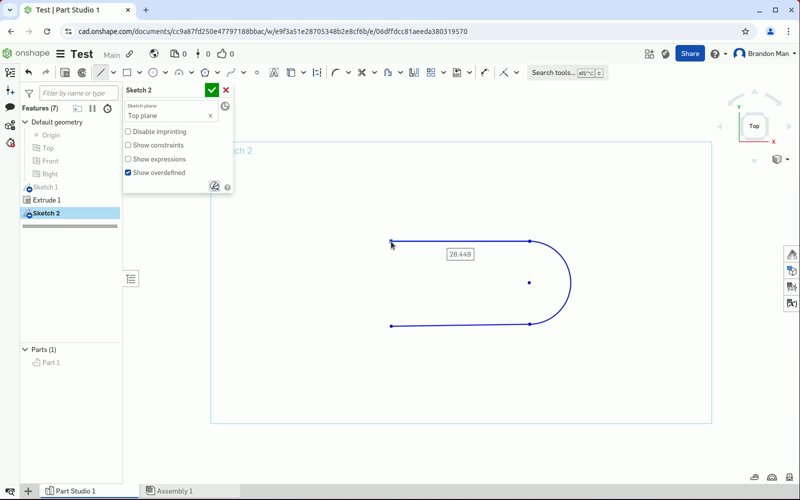
key(a)
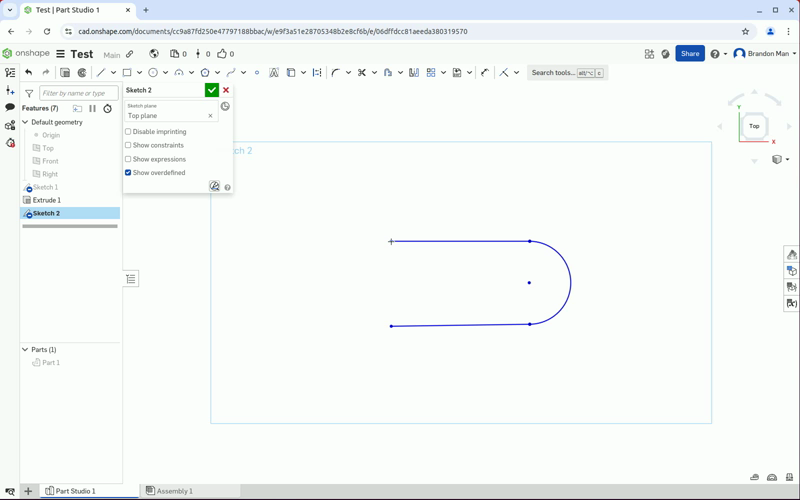
mouse_move(391, 241)
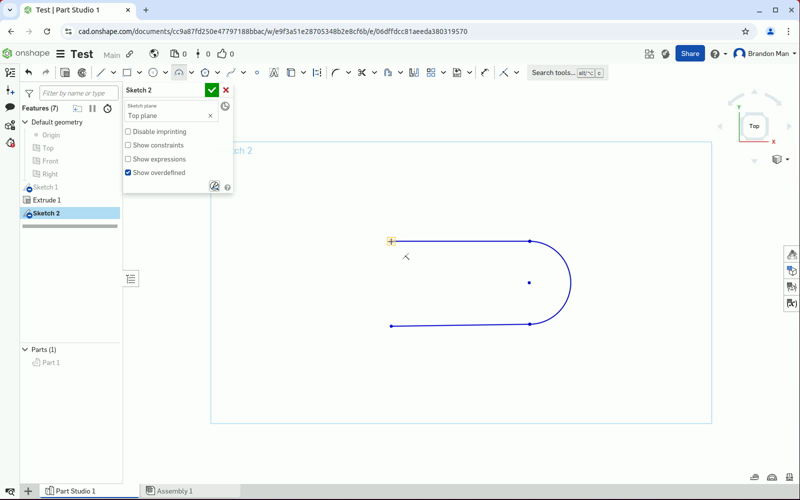
click(391, 241)
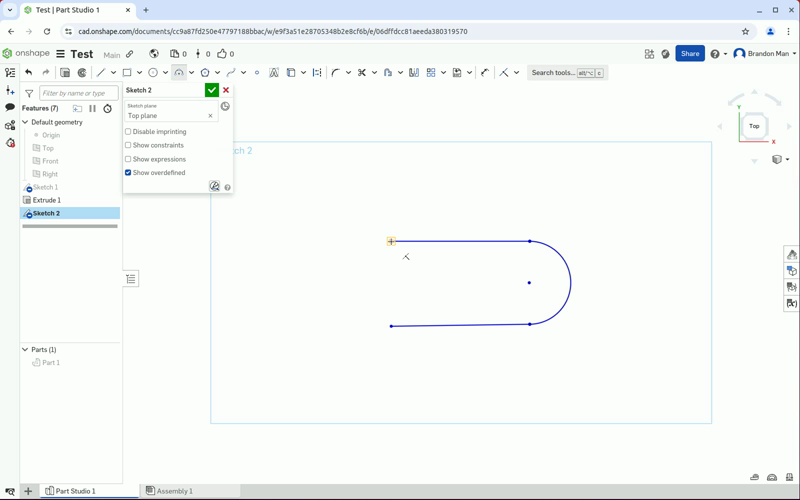
mouse_move(391, 326)
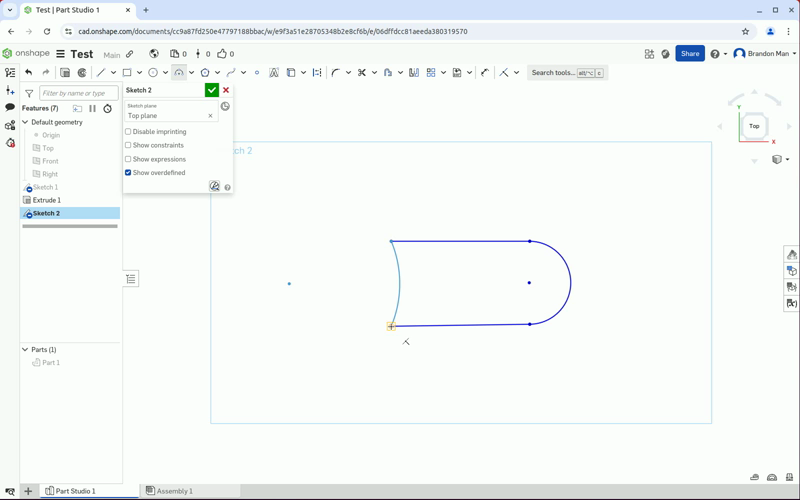
click(391, 326)
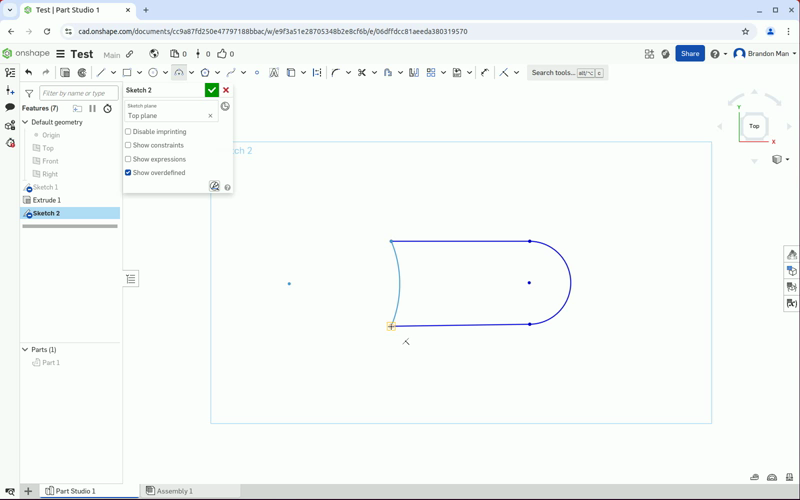
key_down(shift)
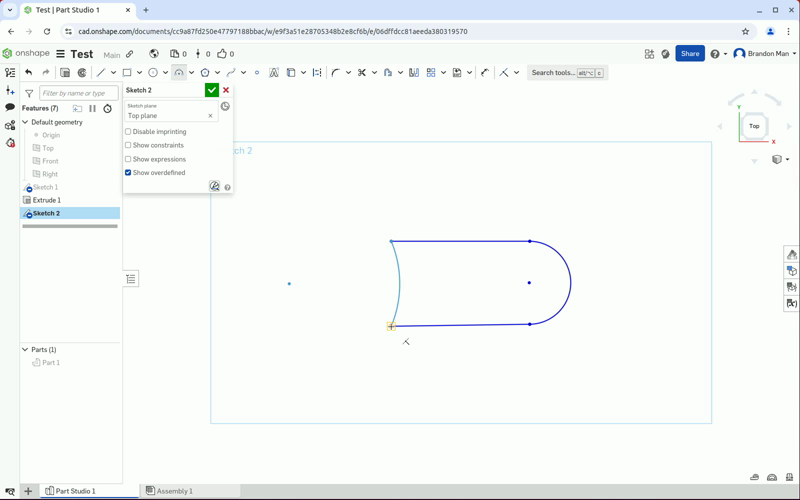
mouse_move(433, 283)
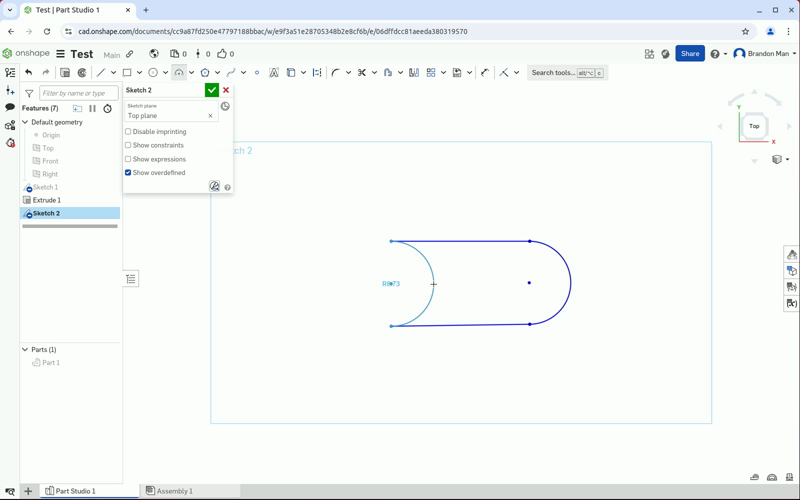
click(433, 283)
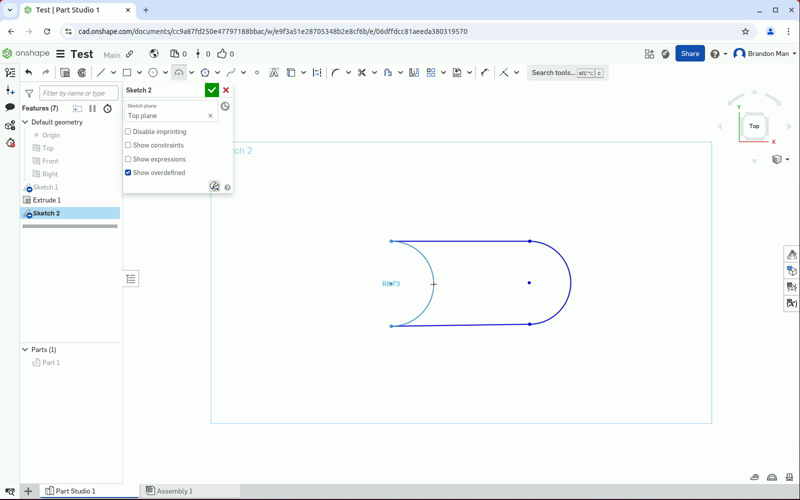
key_up(shift)
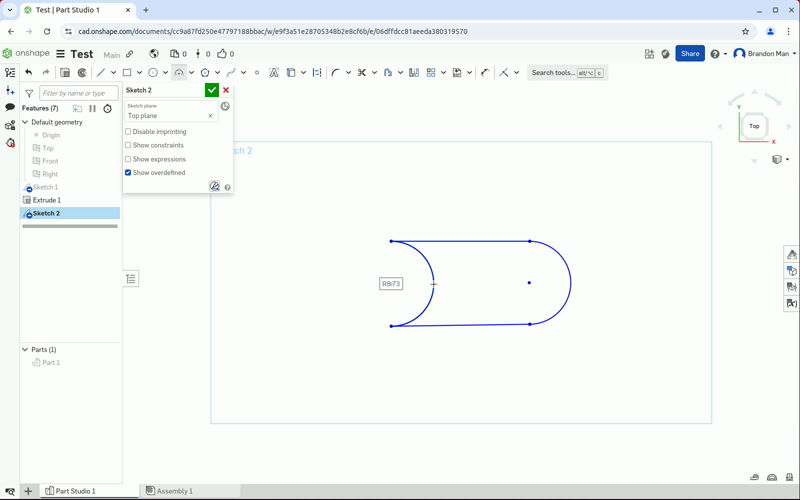
key(esc)
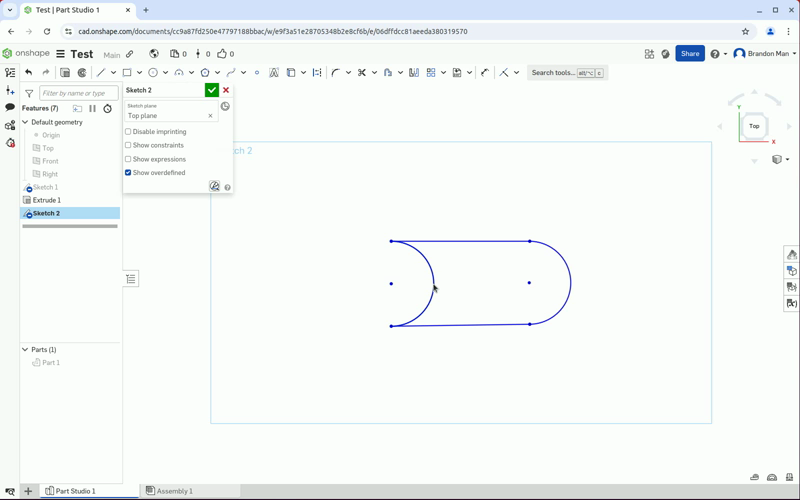
key(c)
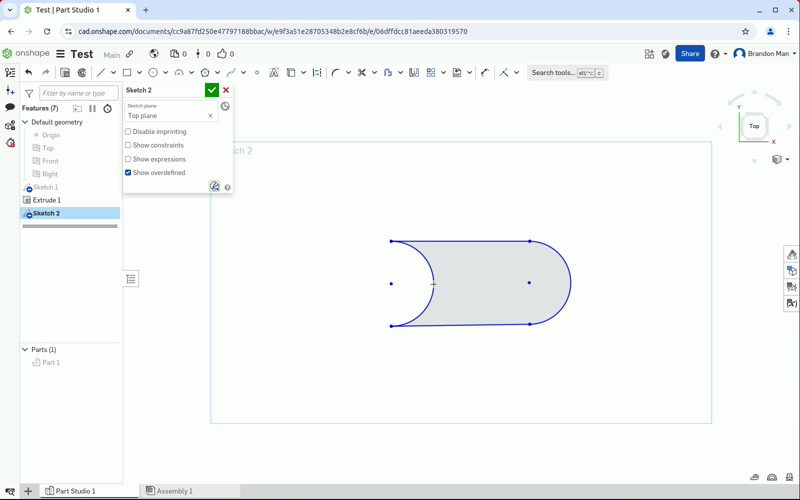
key_down(shift)
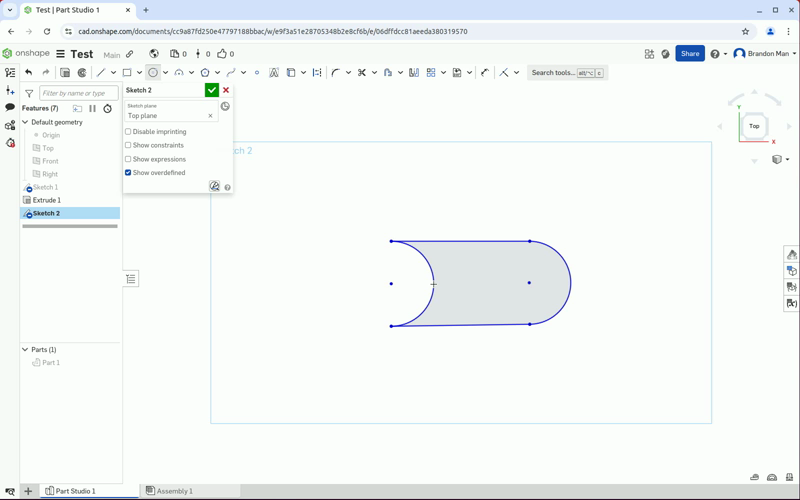
mouse_move(529, 282)
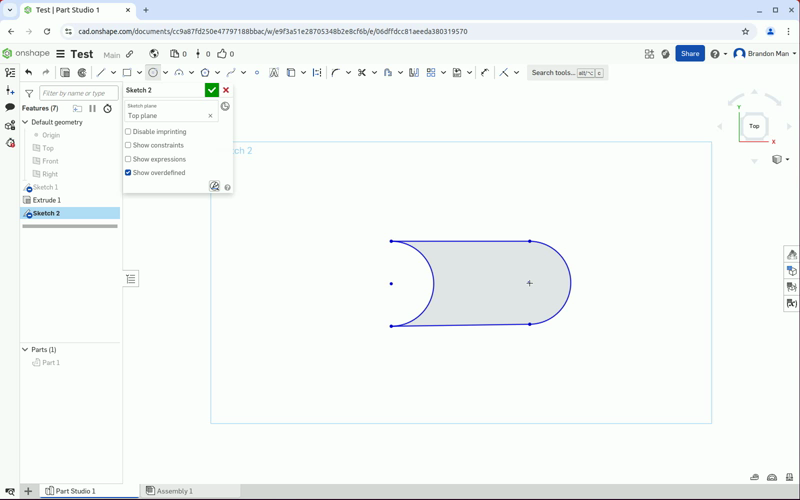
scroll(6)
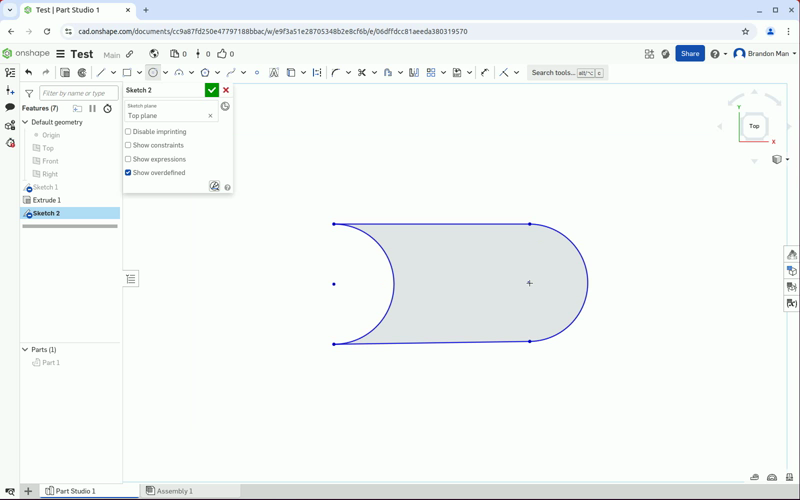
scroll(6)
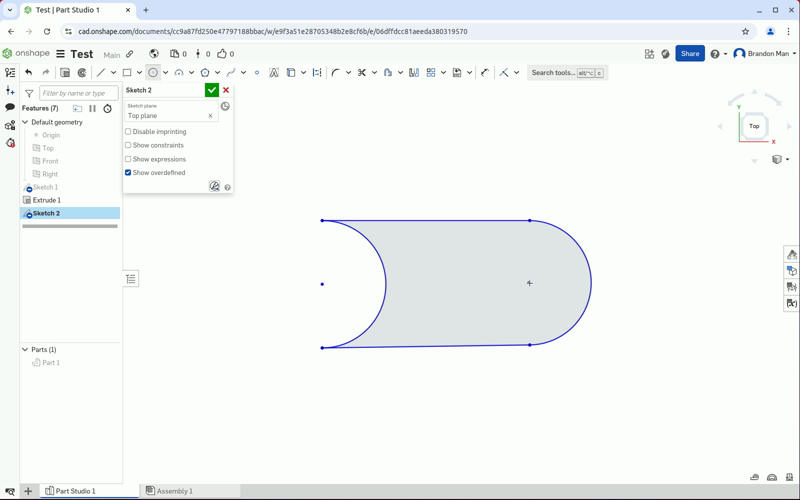
scroll(6)
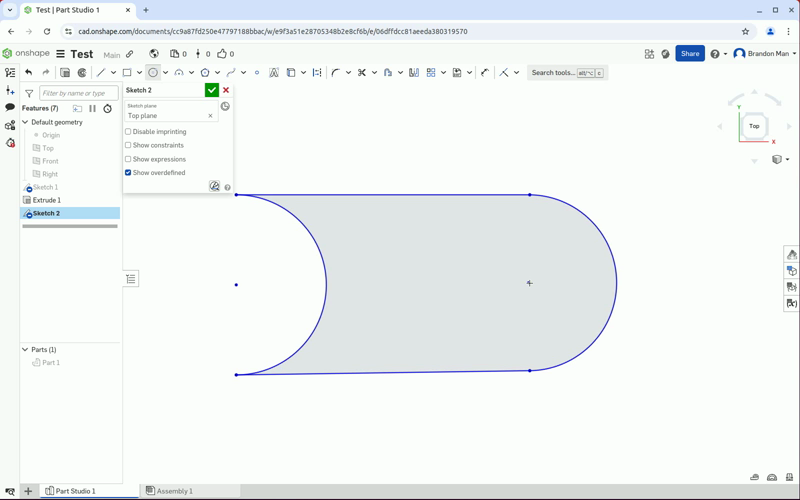
scroll(6)
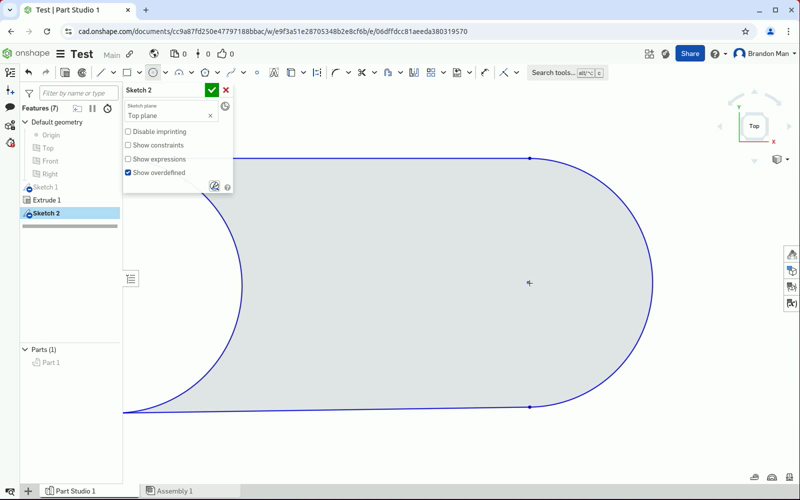
scroll(6)
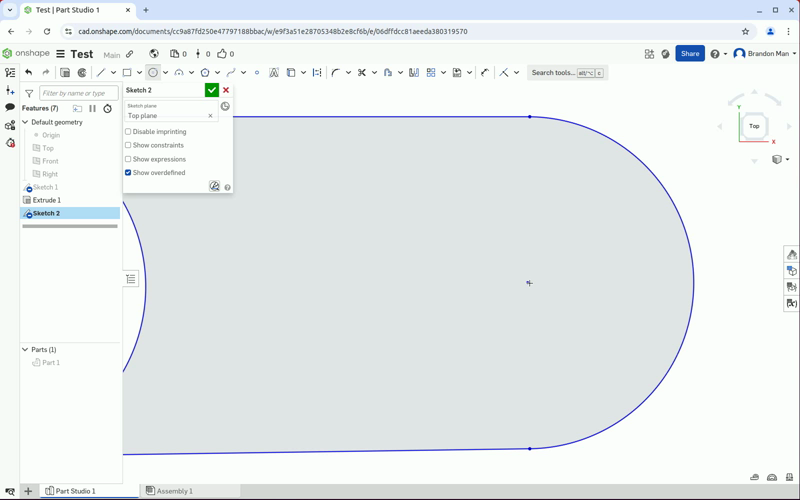
scroll(6)
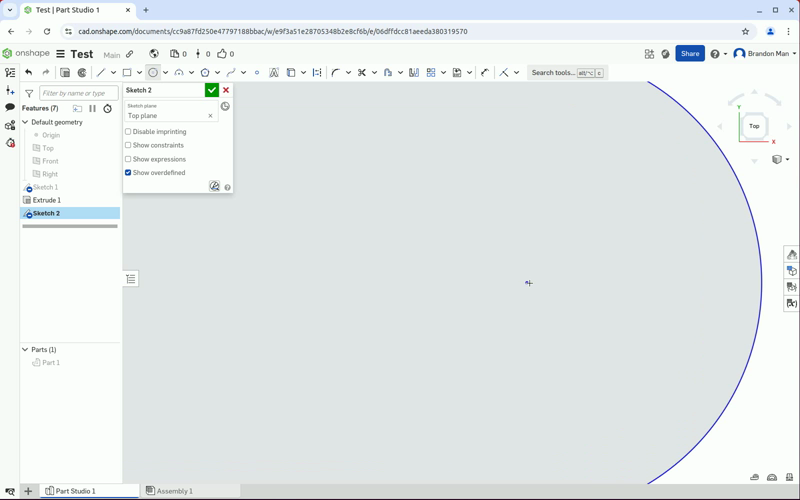
scroll(6)
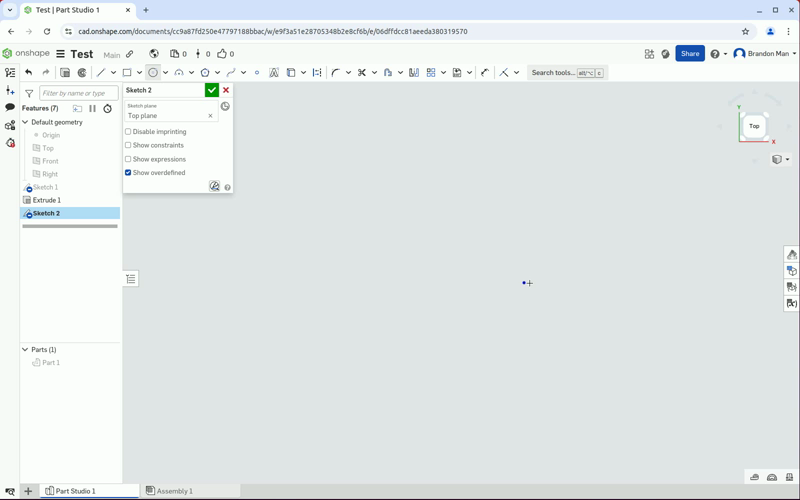
click(529, 282)
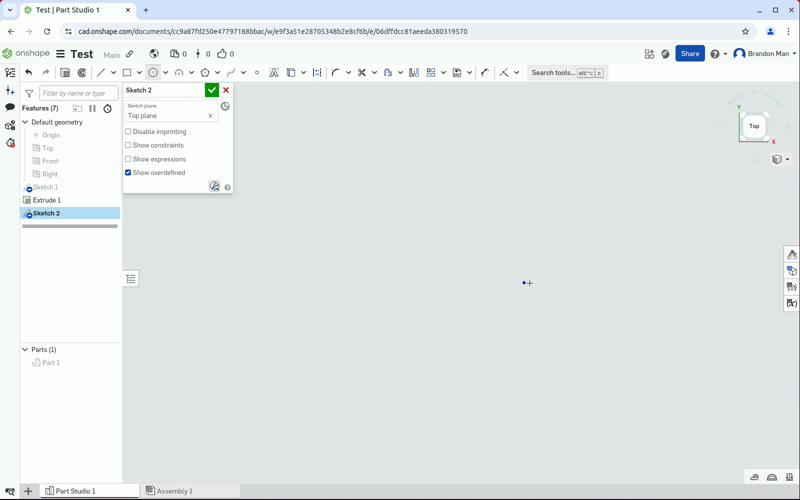
scroll(-6)
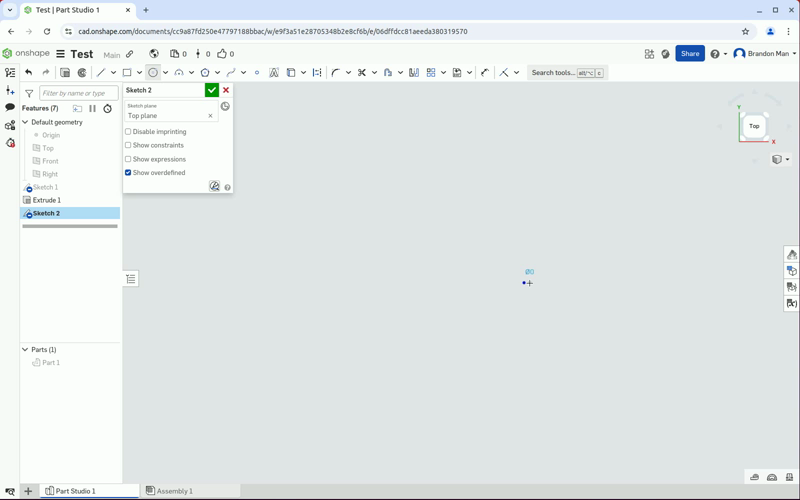
scroll(-6)
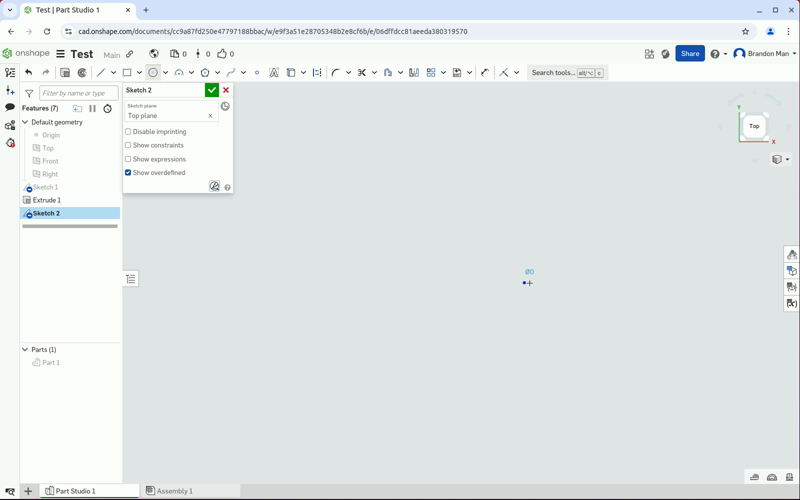
scroll(-6)
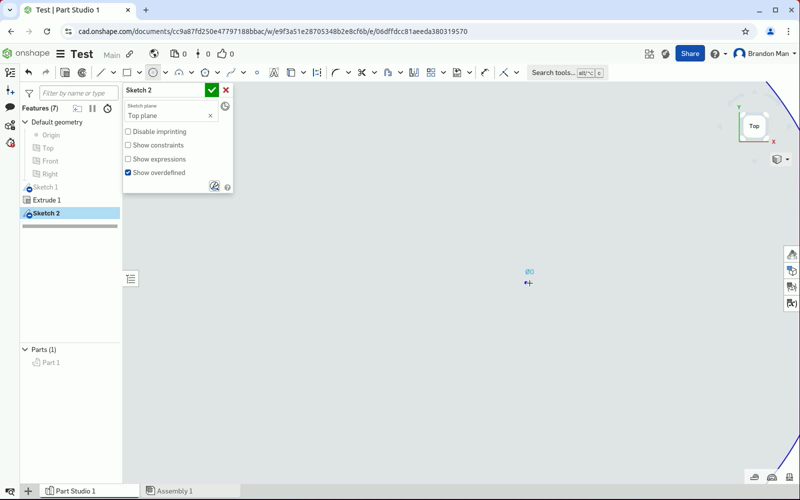
scroll(-6)
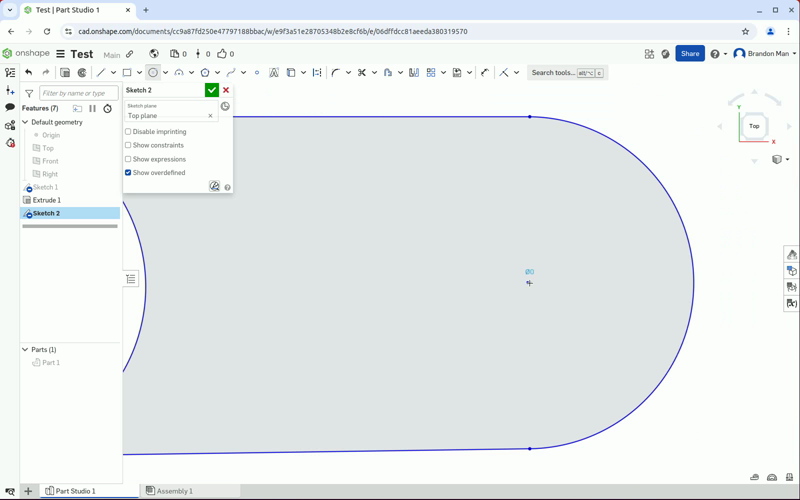
scroll(-6)
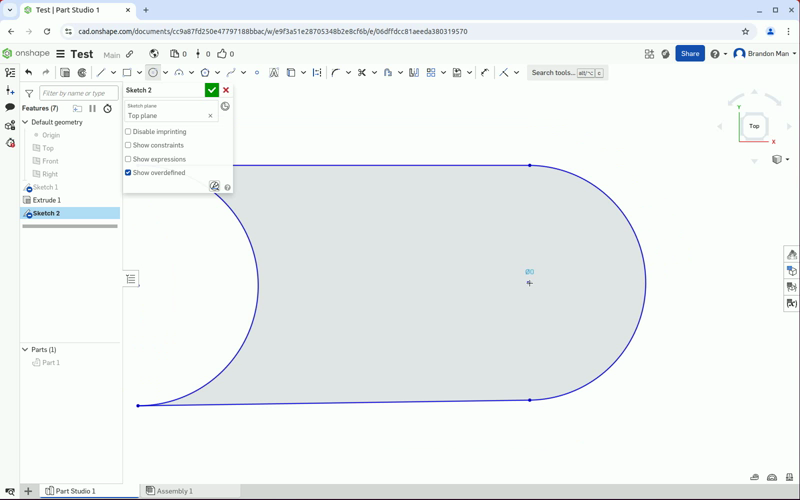
scroll(-6)
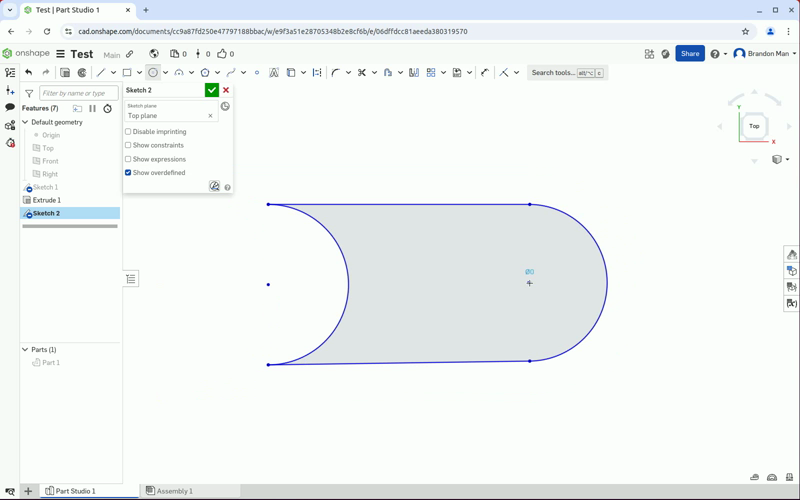
scroll(-6)
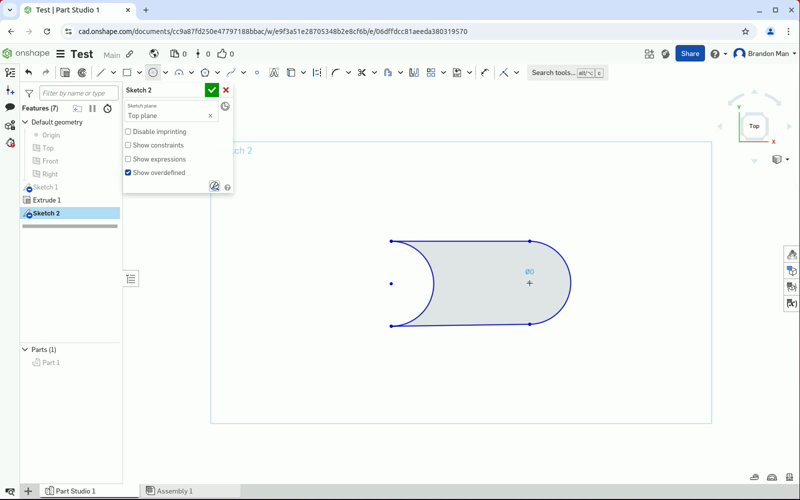
key_up(shift)
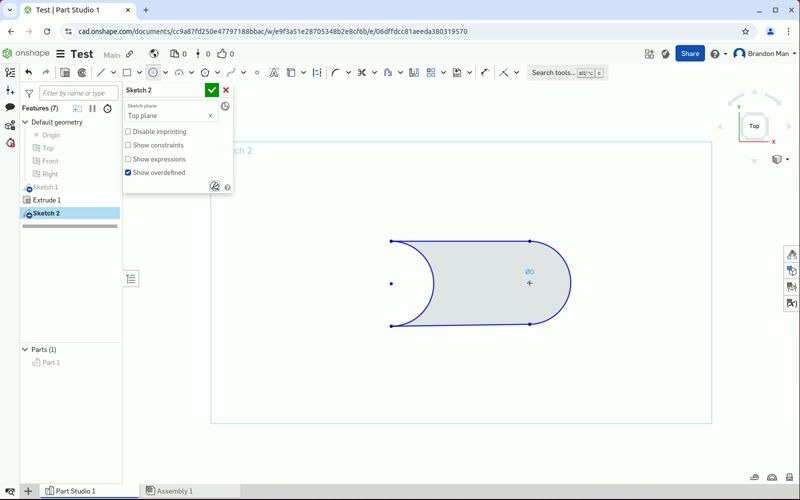
mouse_move(554, 282)
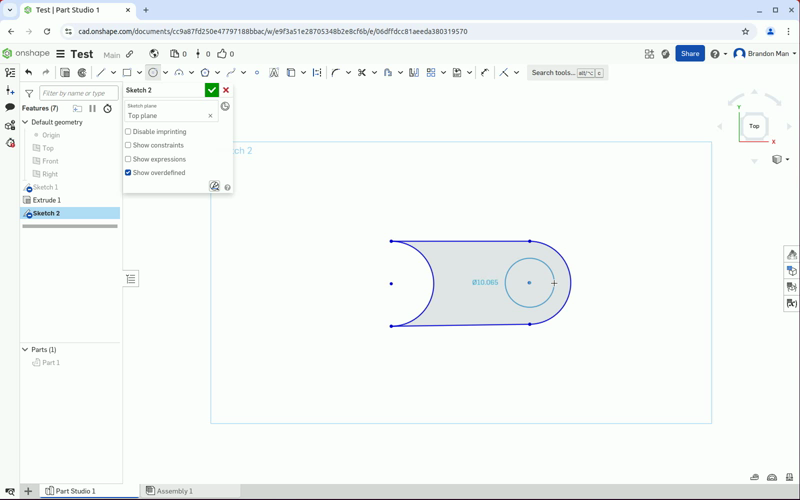
click(554, 282)
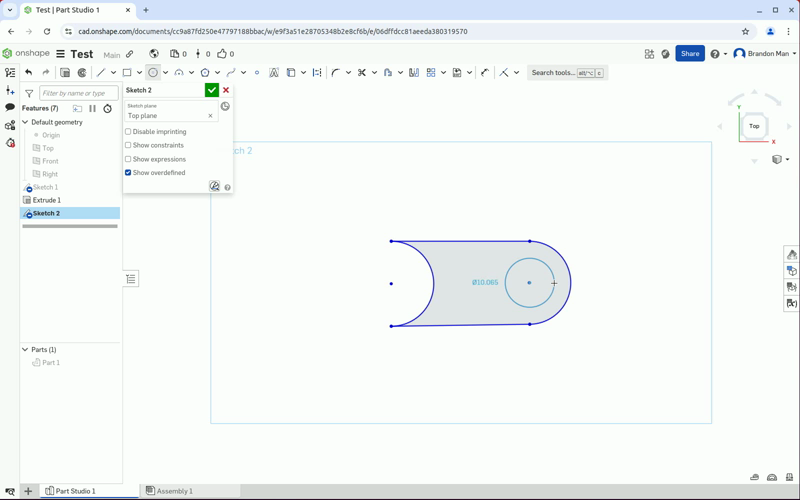
key(esc)
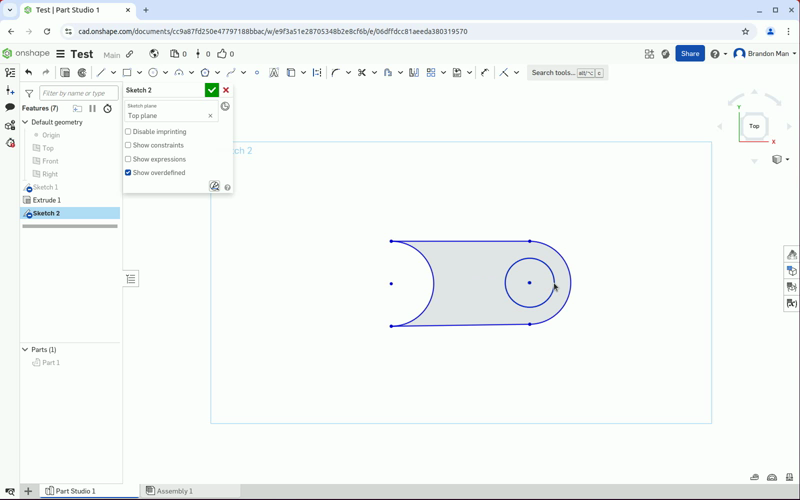
mouse_move(437, 316)
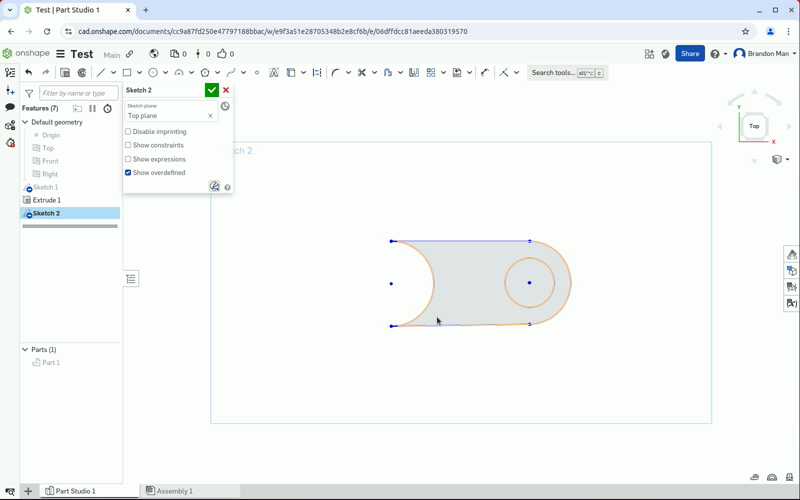
click(437, 316)
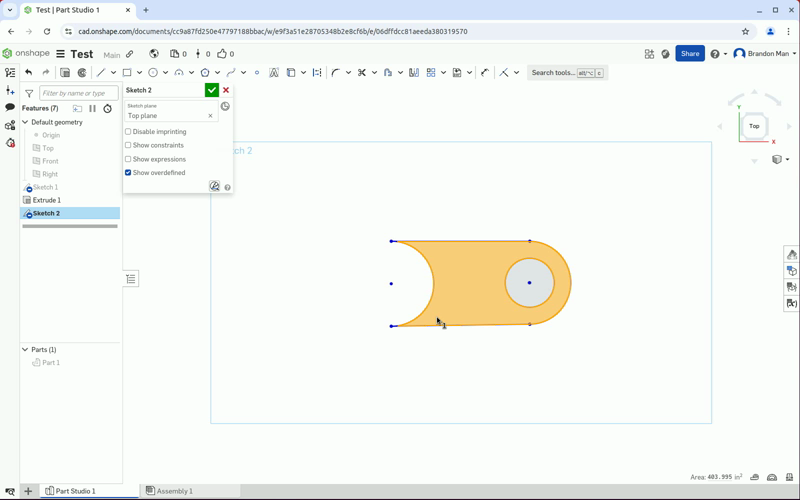
mouse_move(73, 352)
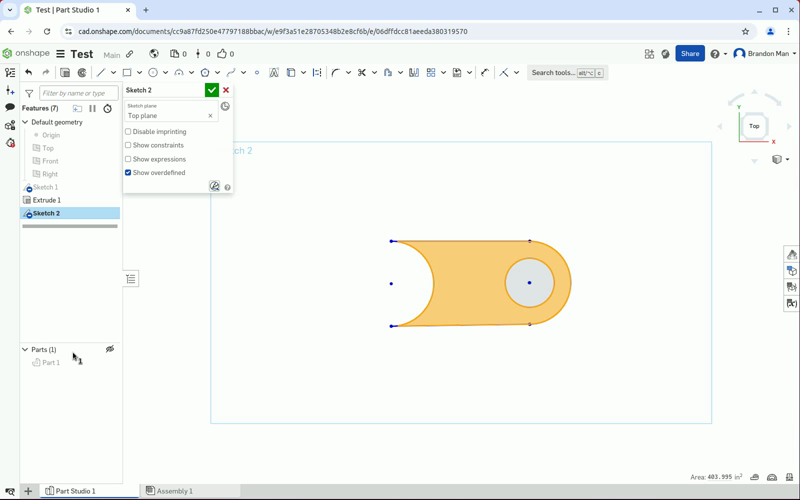
key(shift+y)
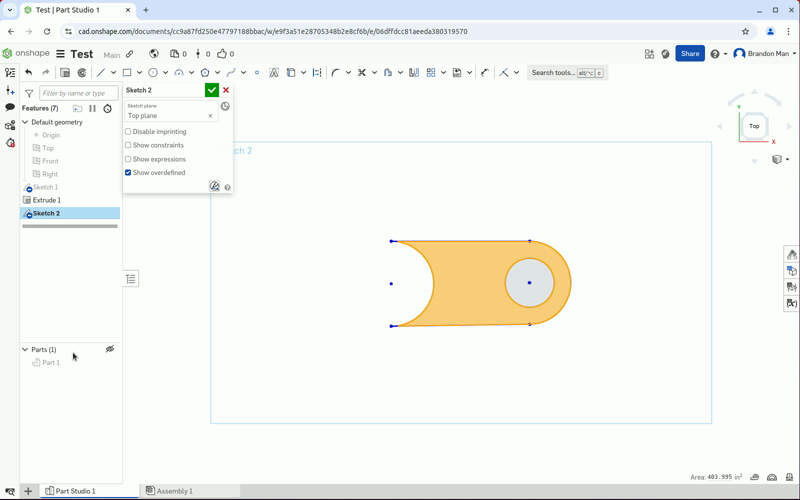
key(shift+e)
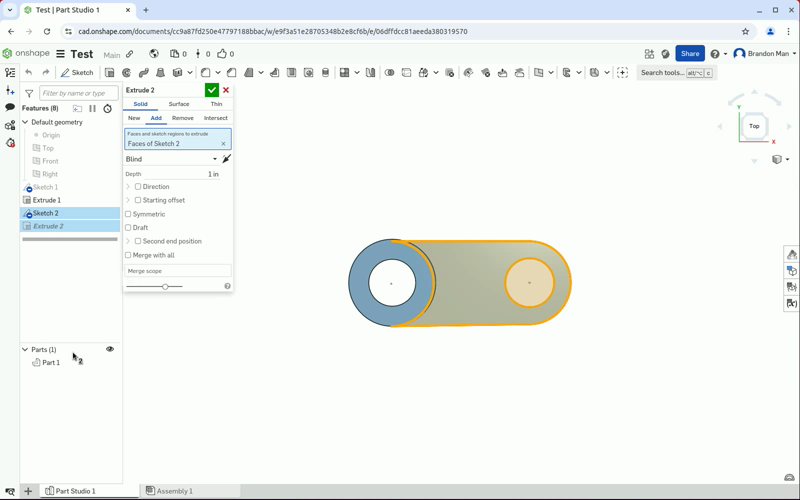
mouse_move(143, 106)
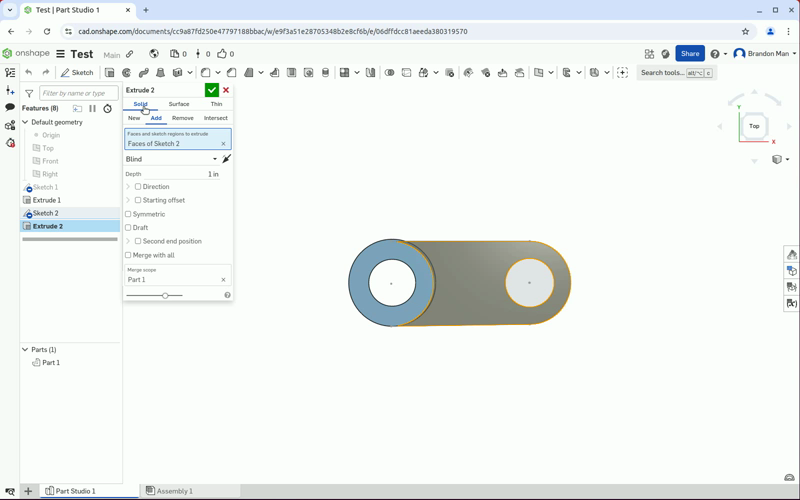
click(143, 106)
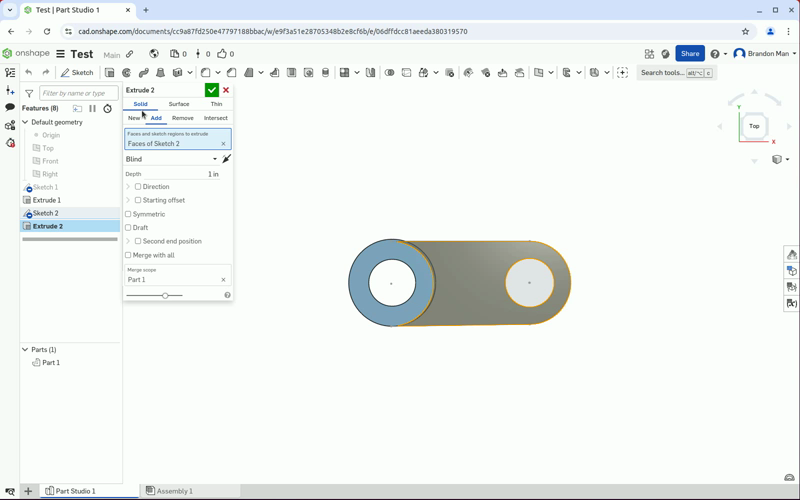
mouse_move(137, 120)
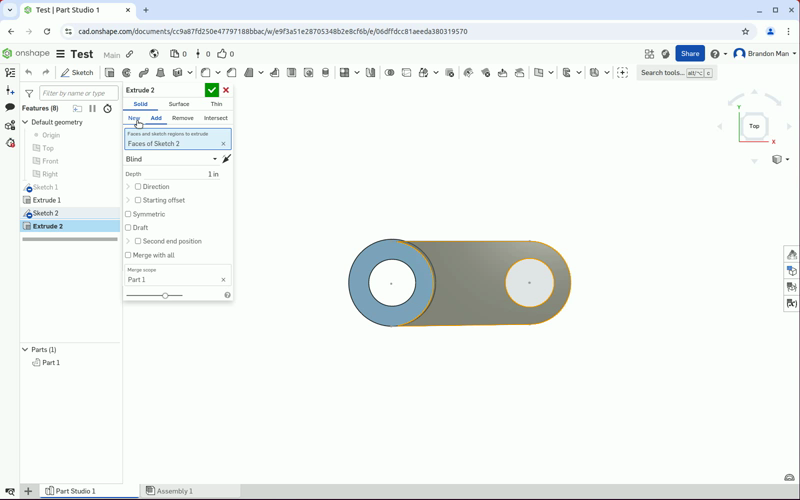
click(137, 120)
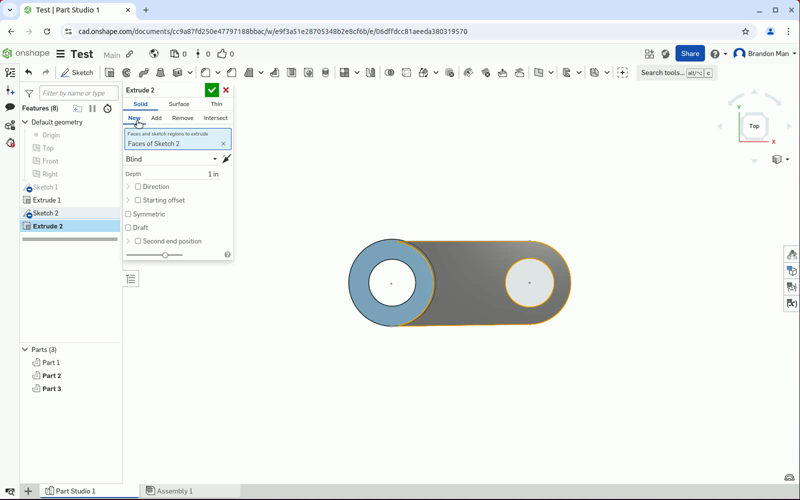
key(tab, 4)
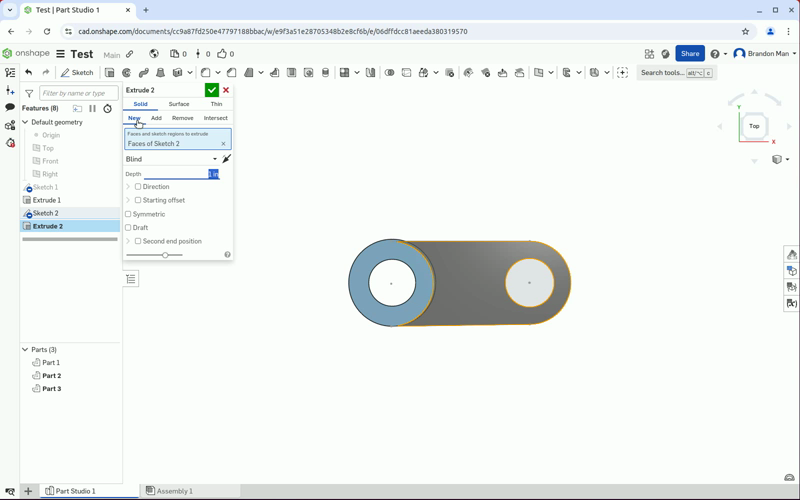
text(7.703)
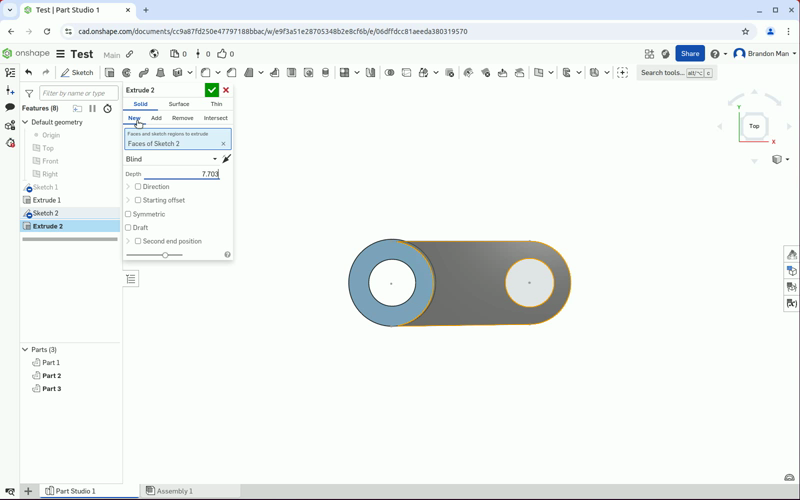
key(enter)
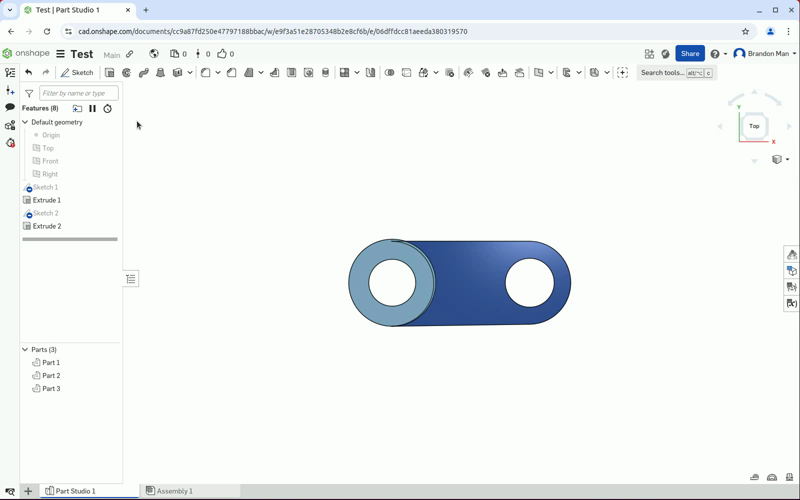
key(shift+h)
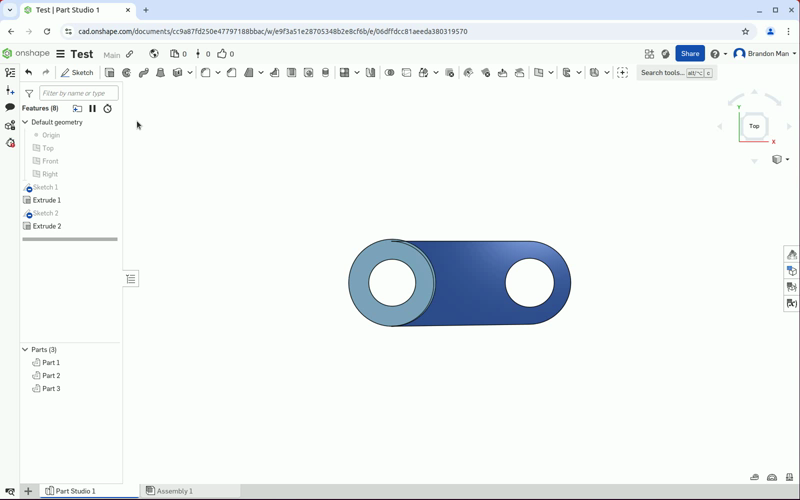
key(shift+h)
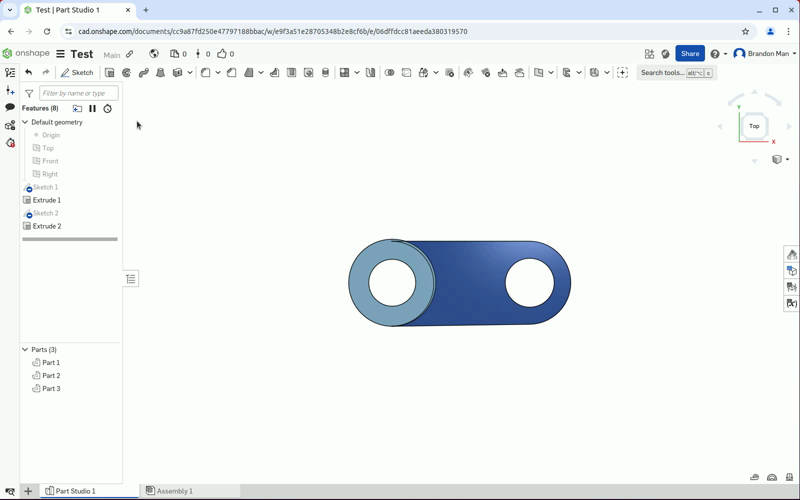
mouse_move(73, 189)
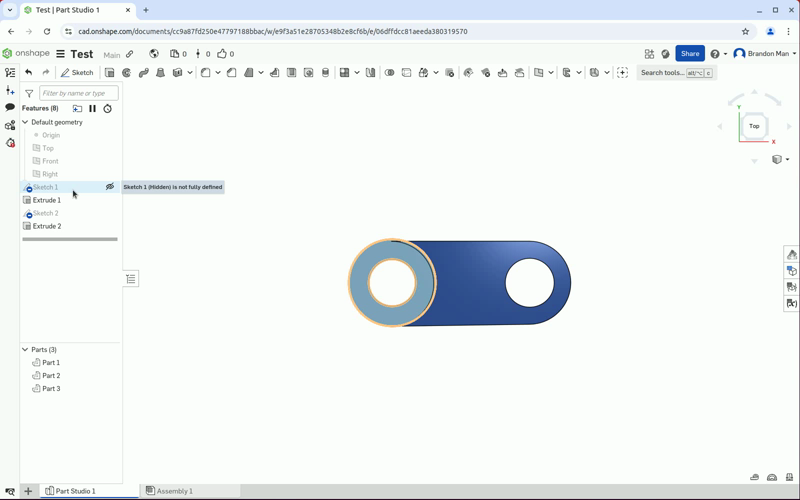
click(73, 189)
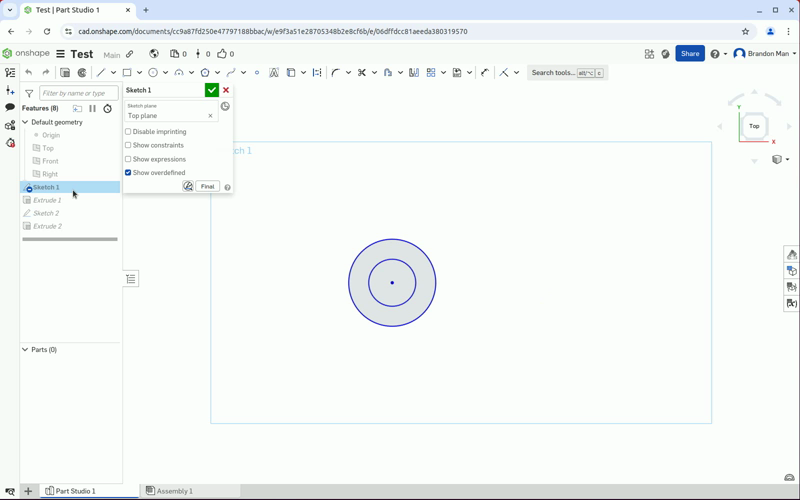
mouse_move(229, 92)
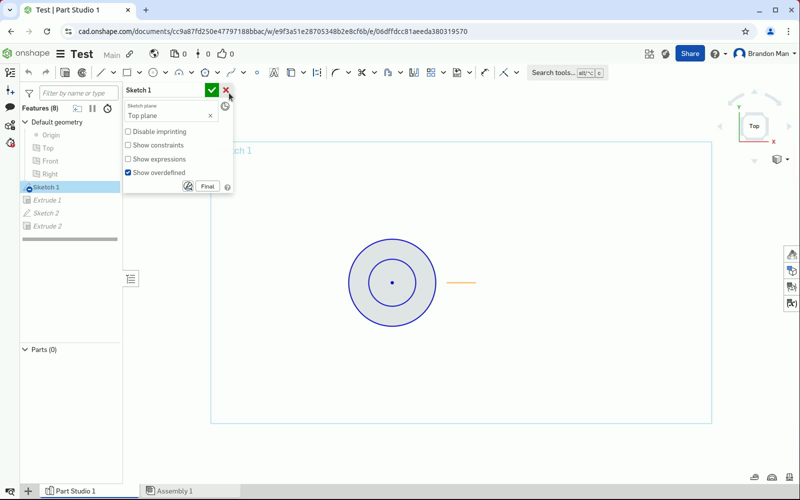
click(229, 92)
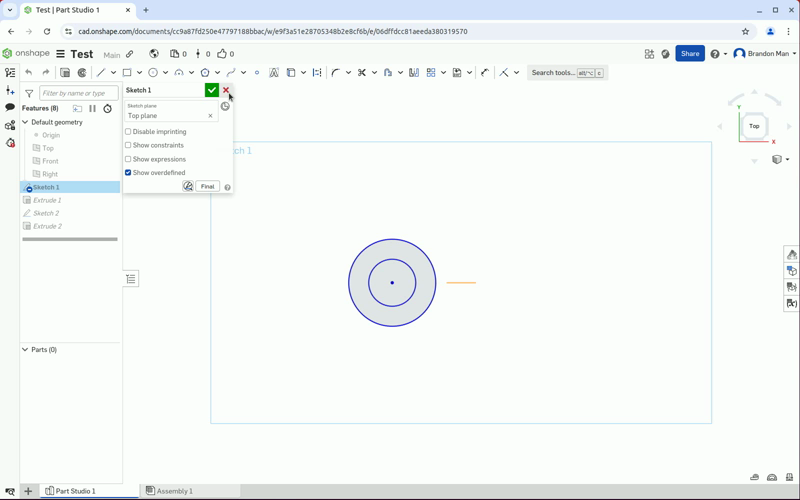
key(shift+s)
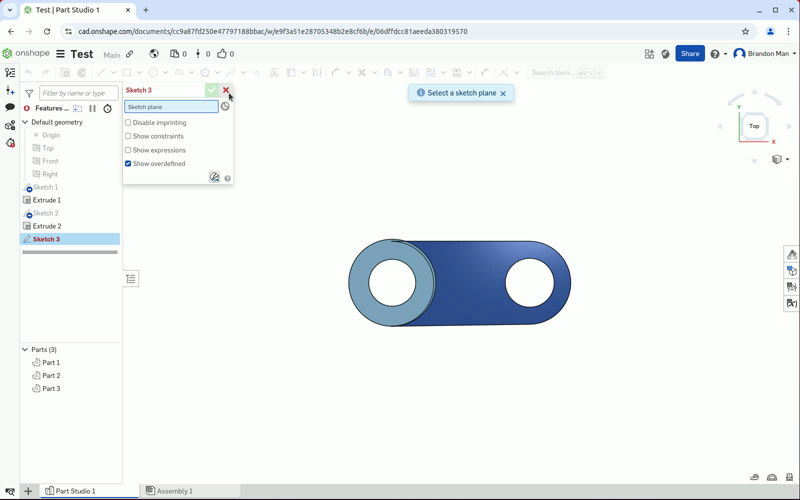
mouse_move(73, 150)
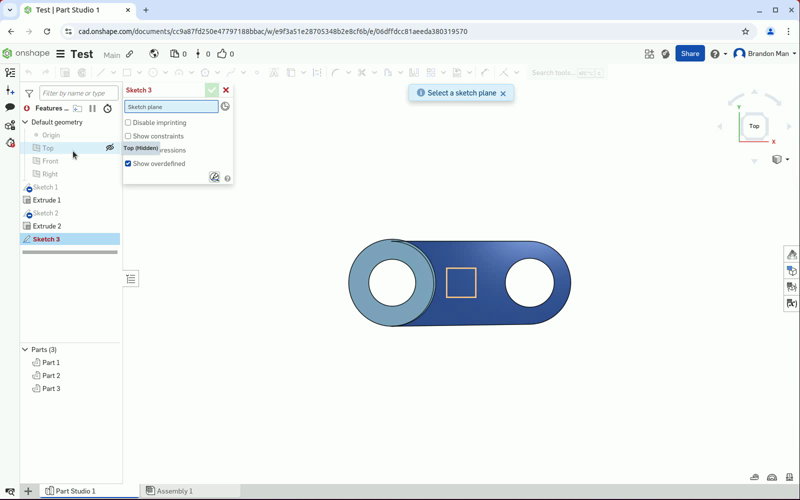
click(73, 150)
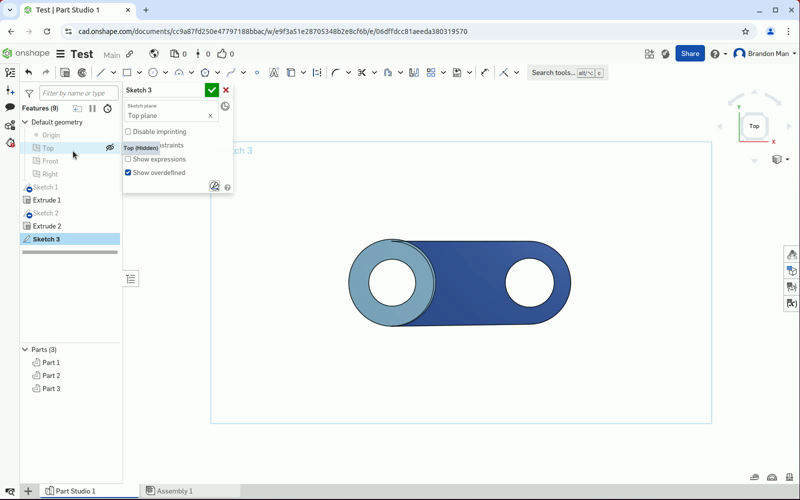
mouse_move(73, 352)
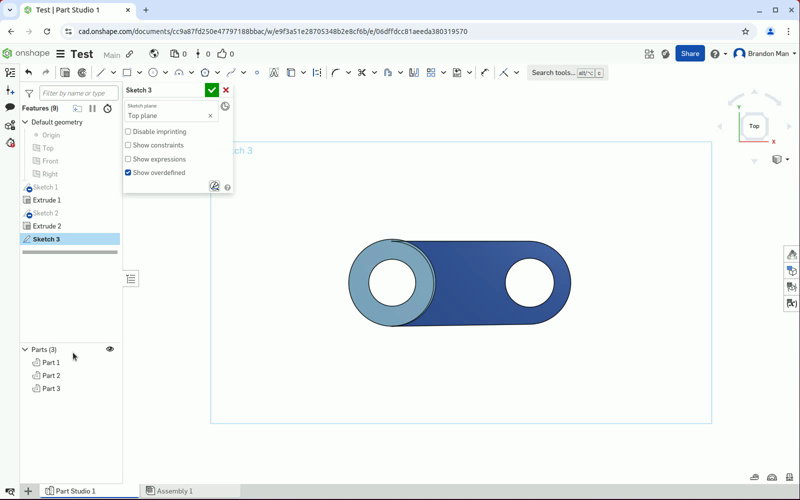
key(y)
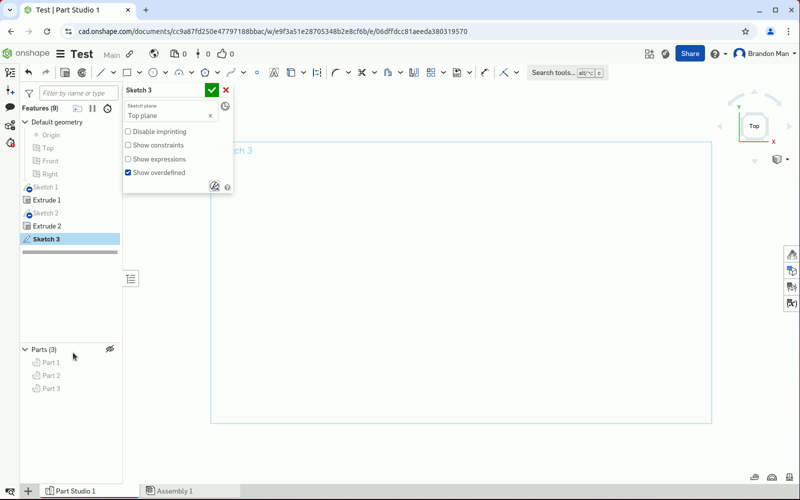
key(c)
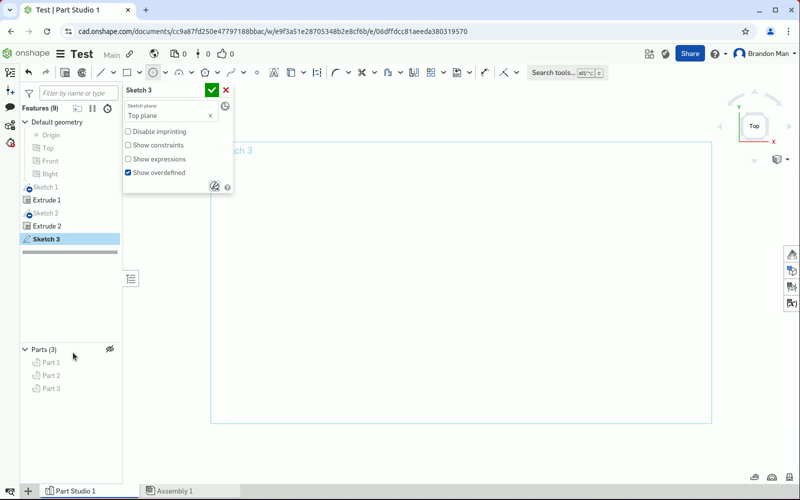
key_down(shift)
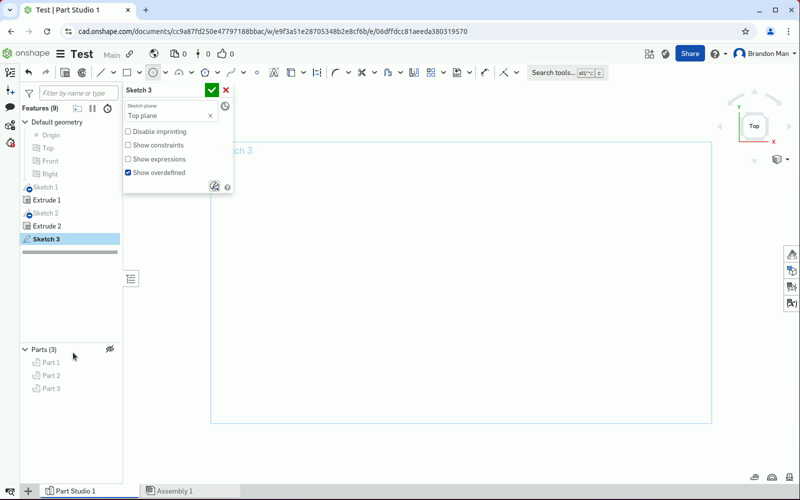
mouse_move(392, 282)
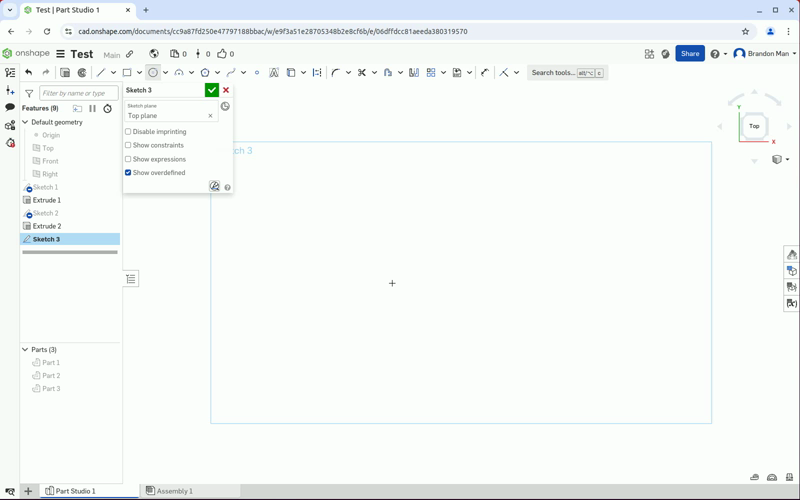
click(392, 282)
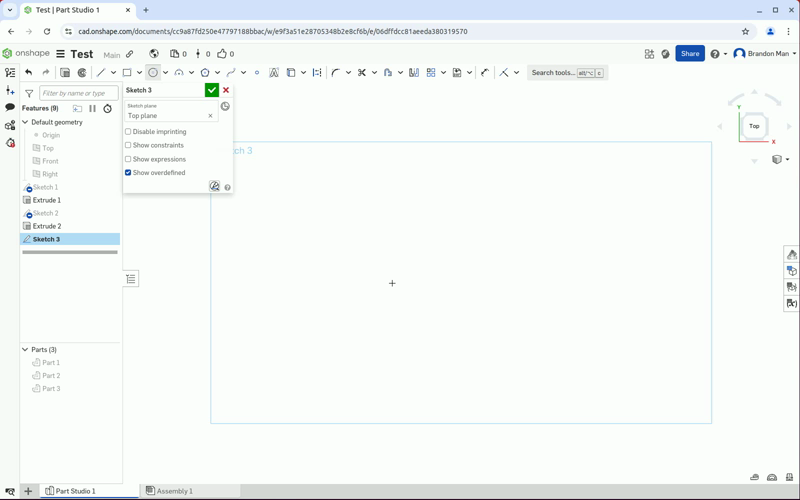
key_up(shift)
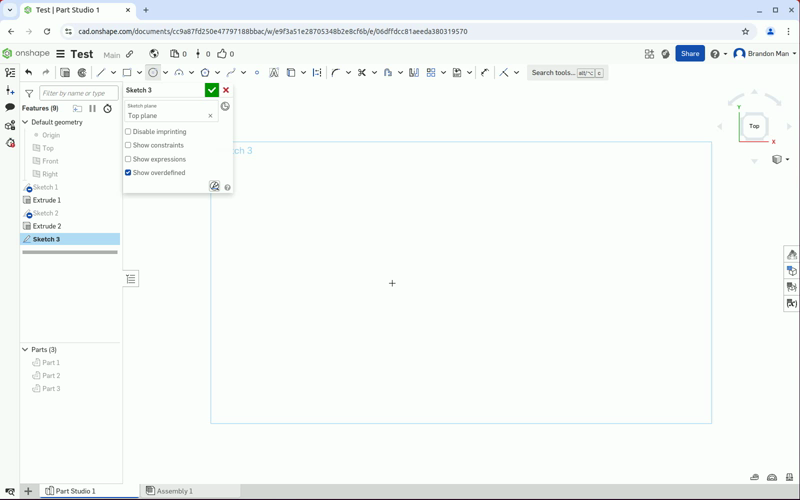
mouse_move(435, 282)
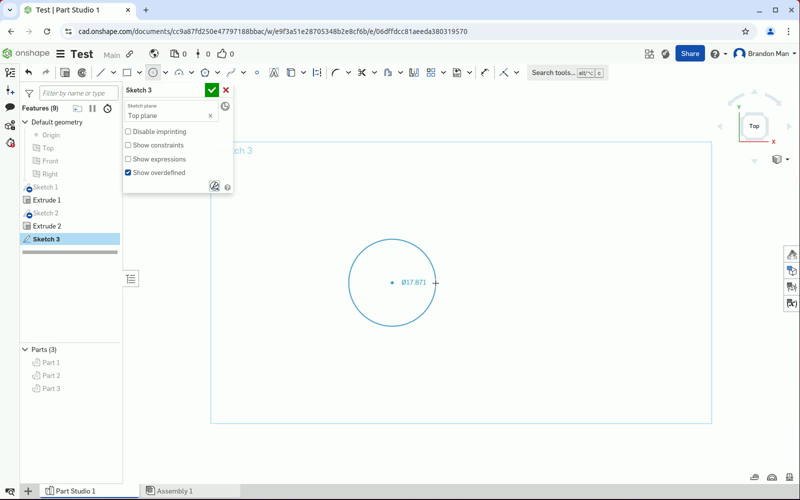
click(435, 282)
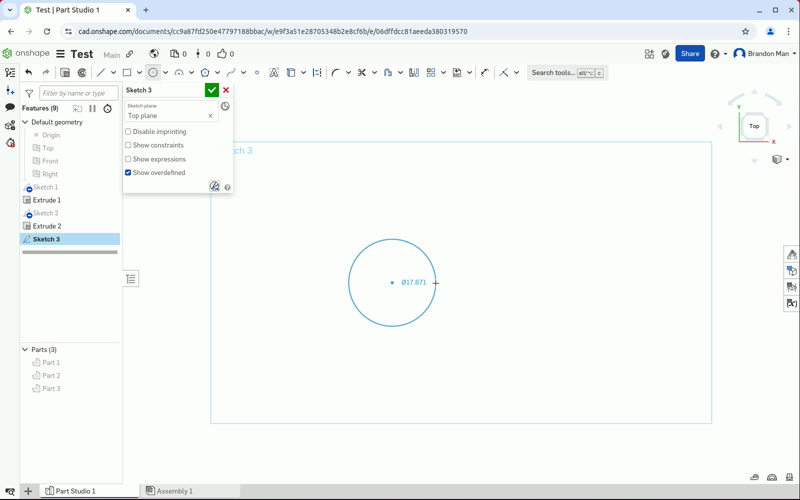
key(esc)
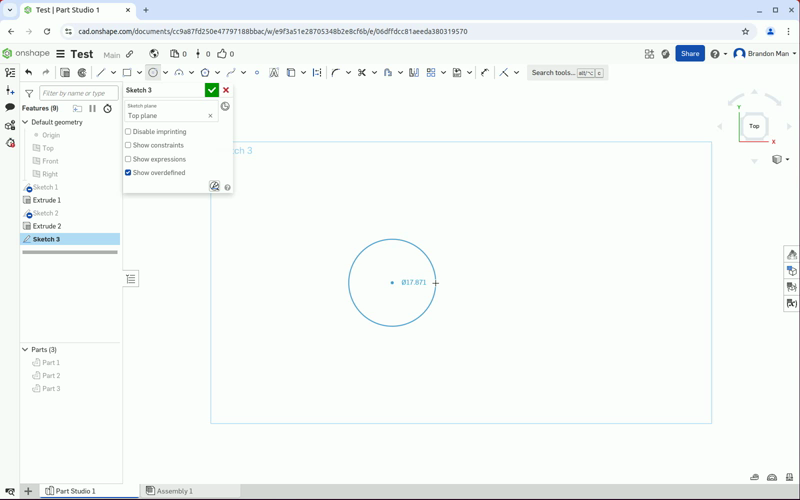
key(c)
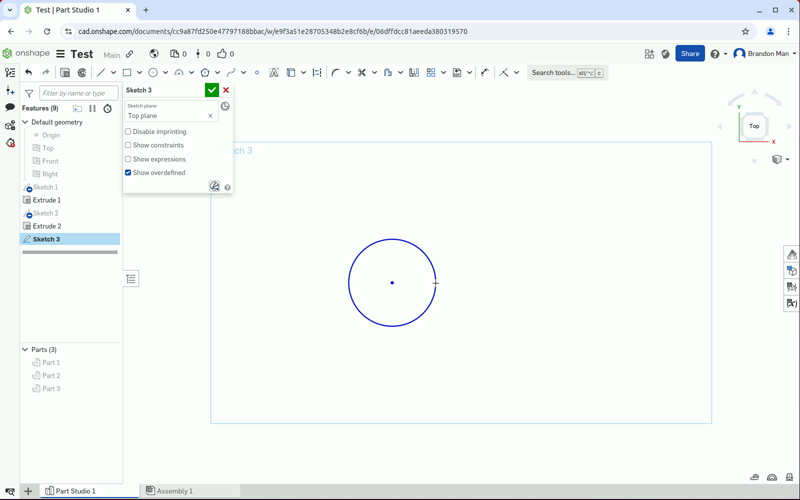
key_down(shift)
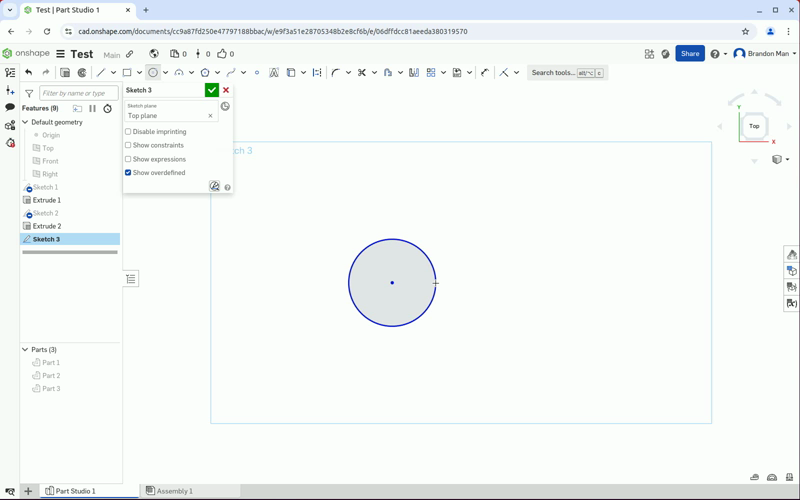
mouse_move(392, 282)
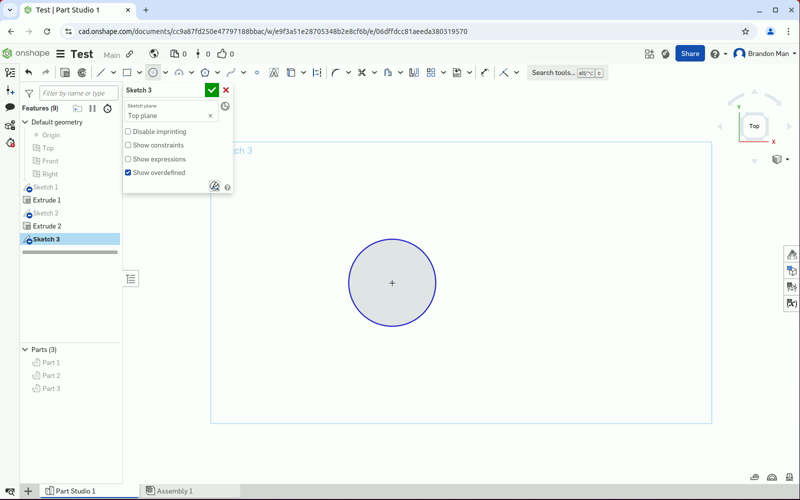
click(392, 282)
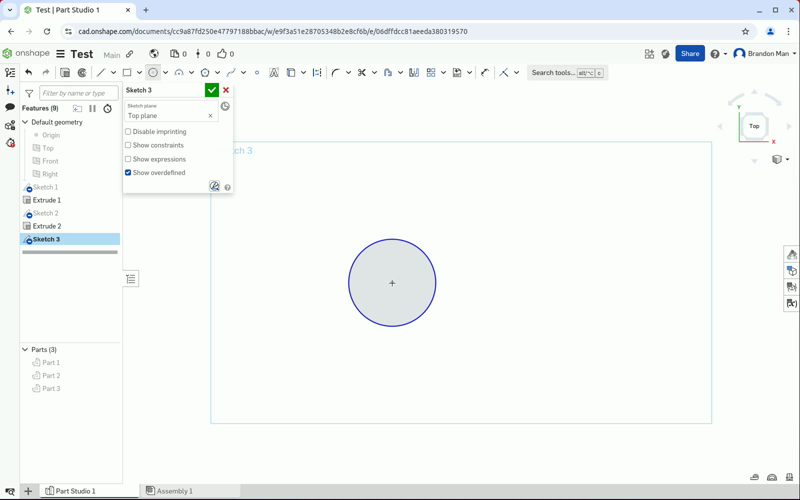
key_up(shift)
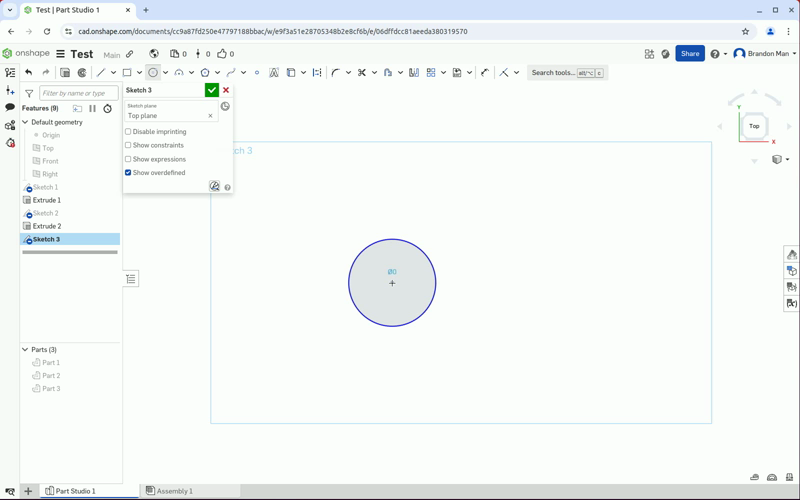
mouse_move(415, 282)
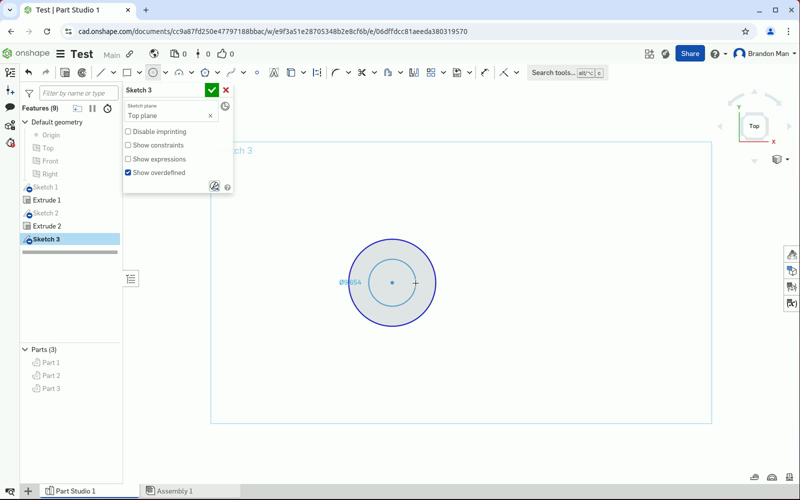
click(415, 282)
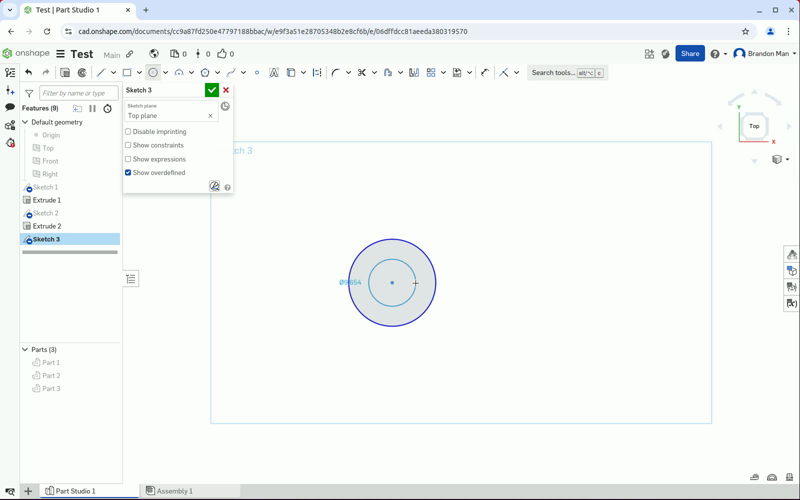
key(esc)
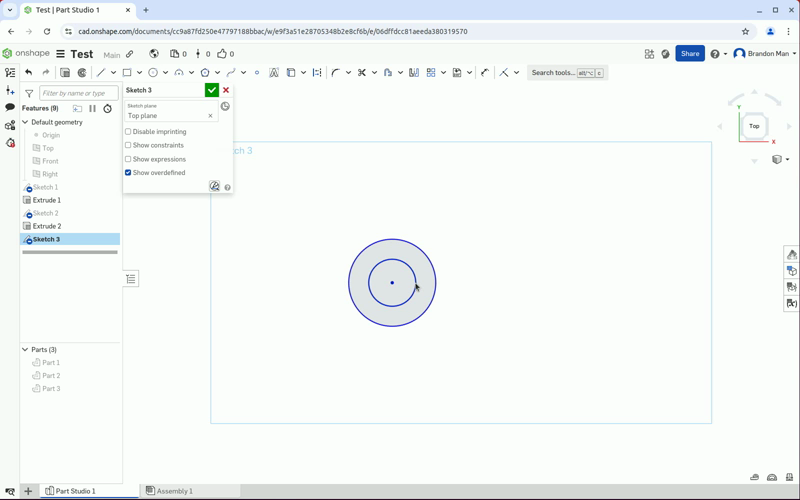
mouse_move(381, 313)
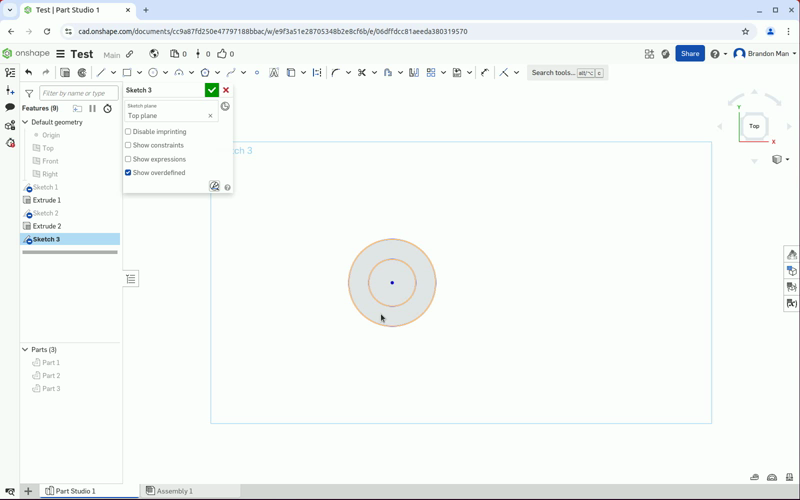
click(381, 313)
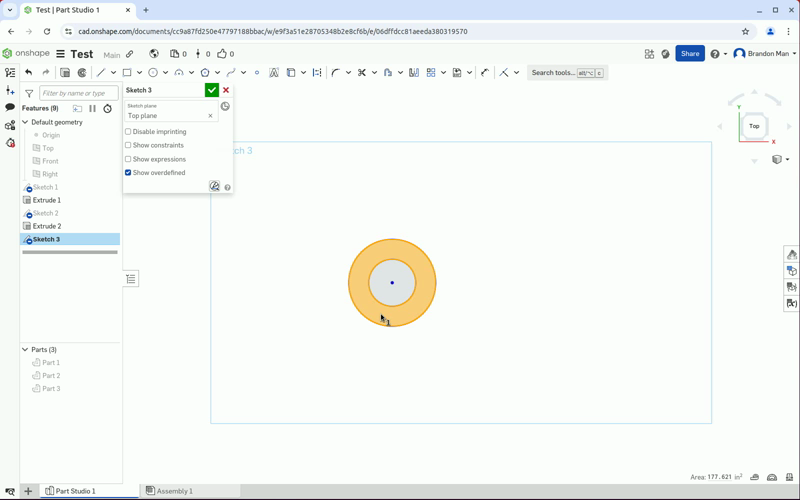
mouse_move(73, 352)
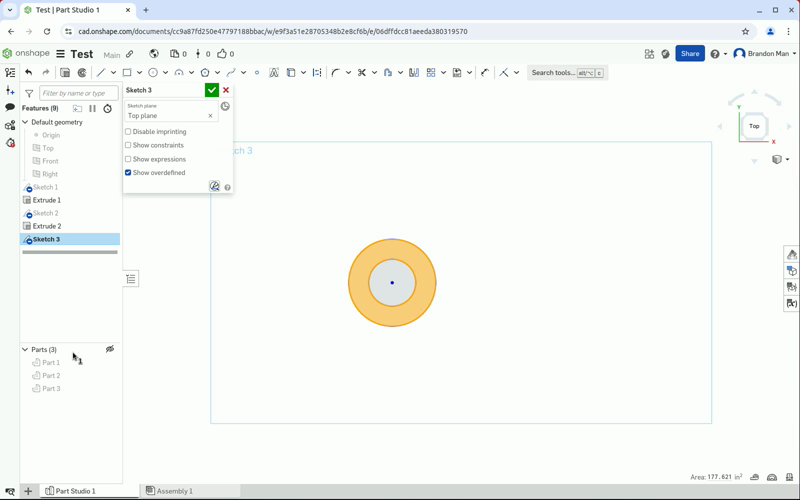
key(shift+y)
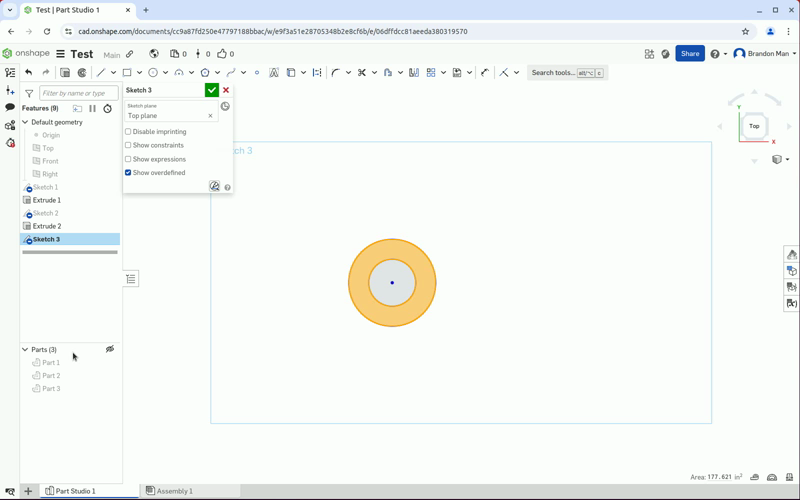
key(shift+e)
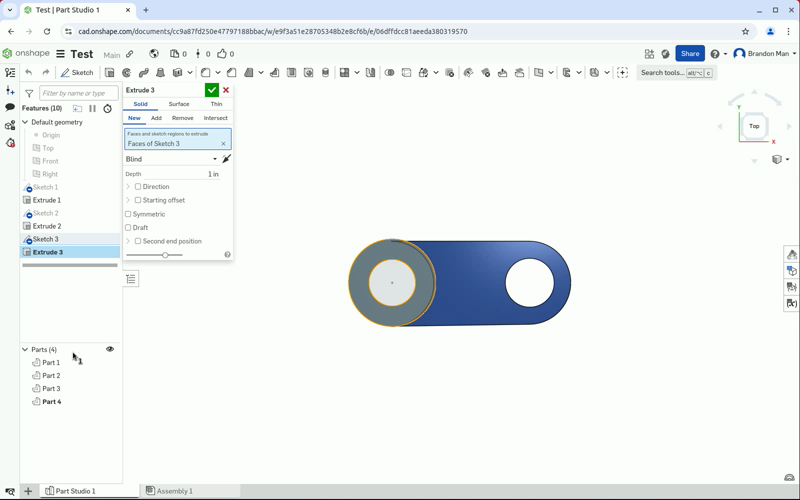
mouse_move(143, 106)
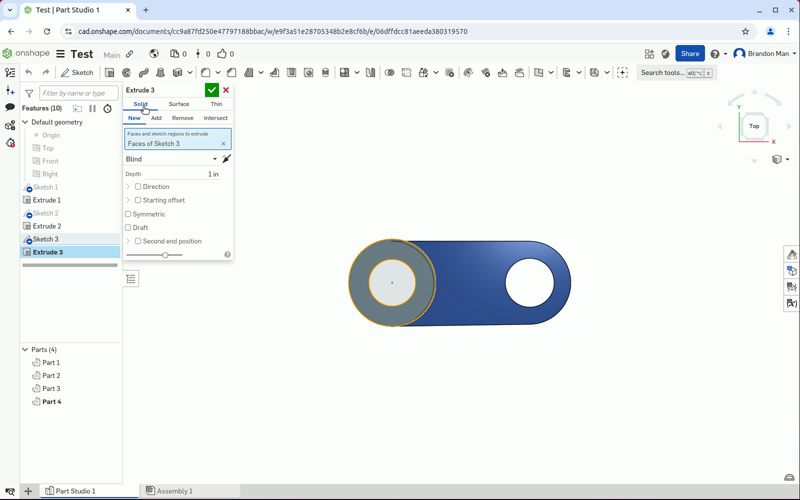
click(143, 106)
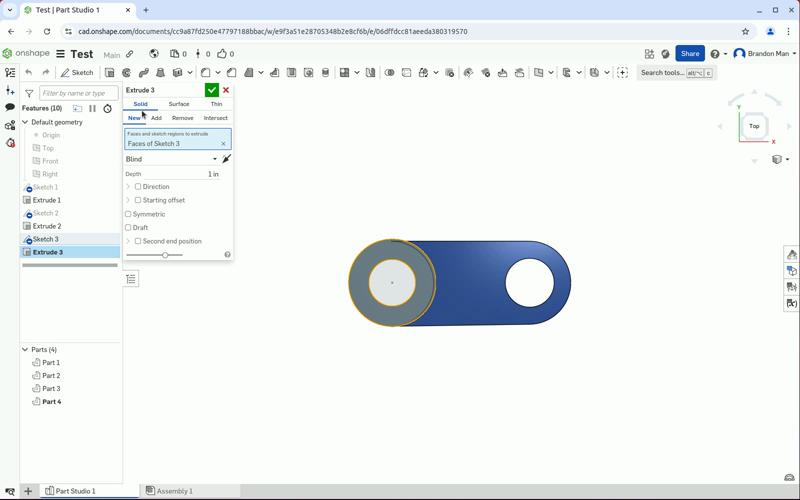
mouse_move(137, 120)
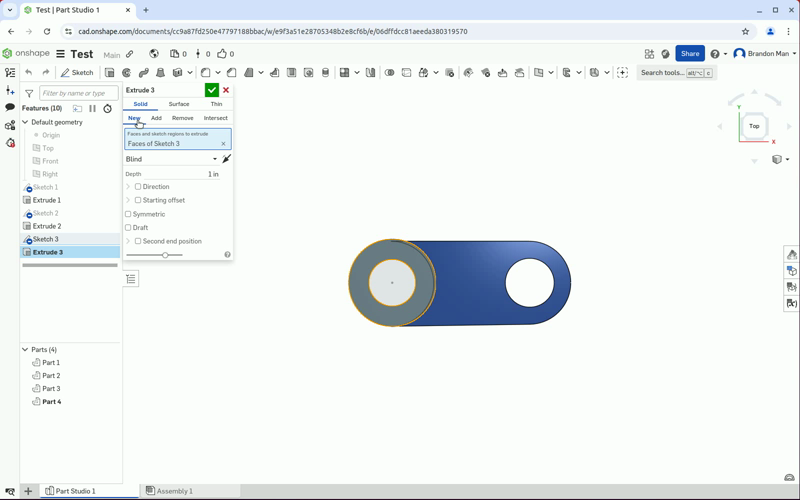
click(137, 120)
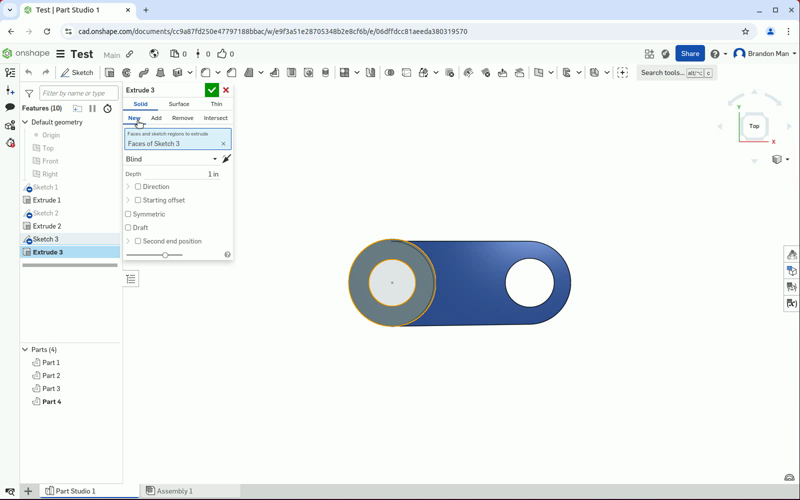
key(tab, 4)
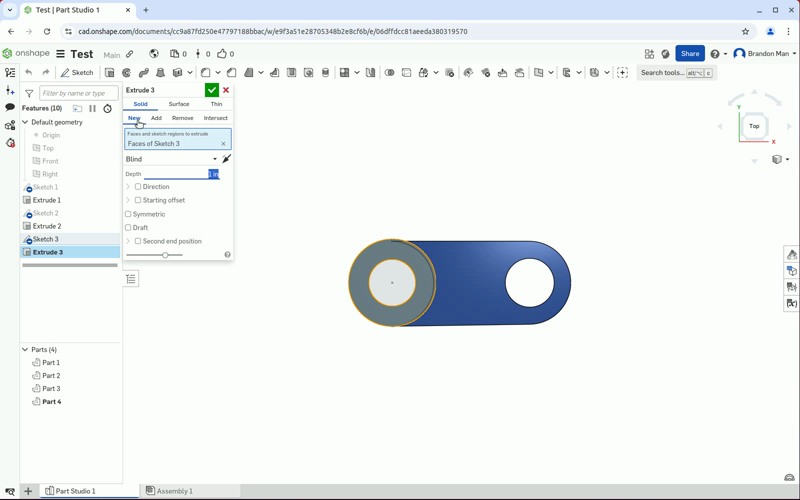
text(15.165)
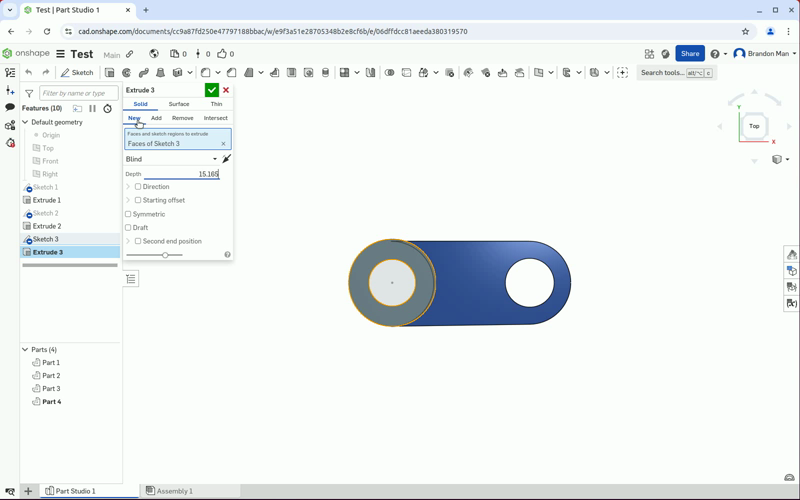
key(enter)
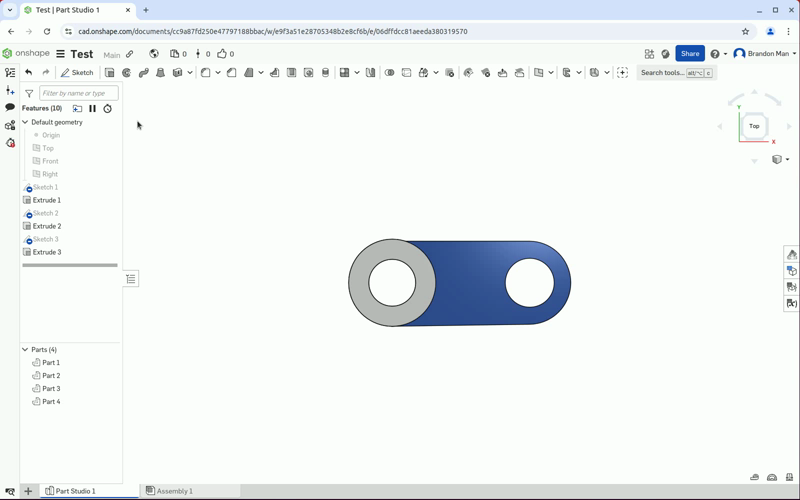
key(shift+h)
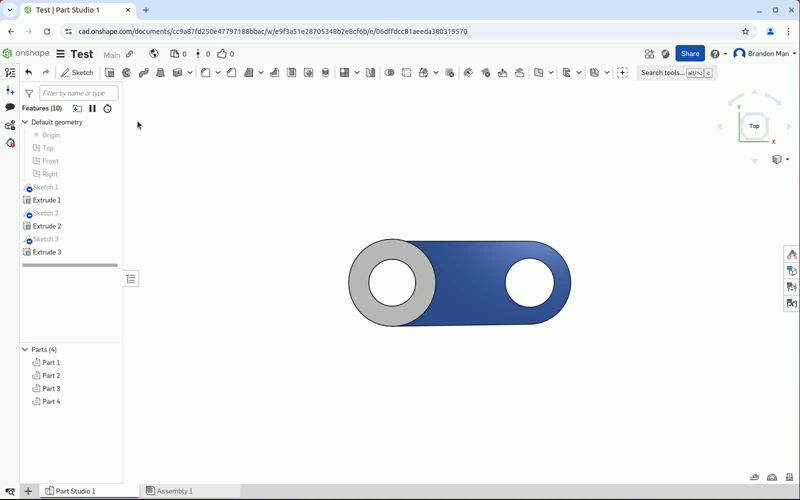
key(shift+h)
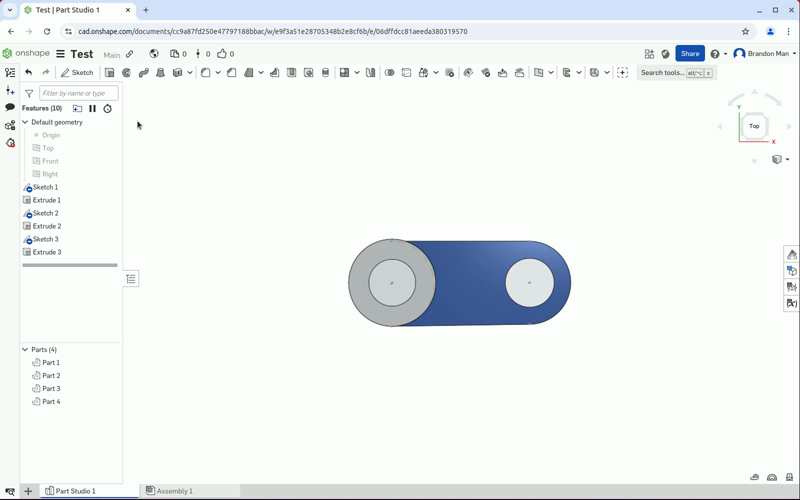
key(shift+7)
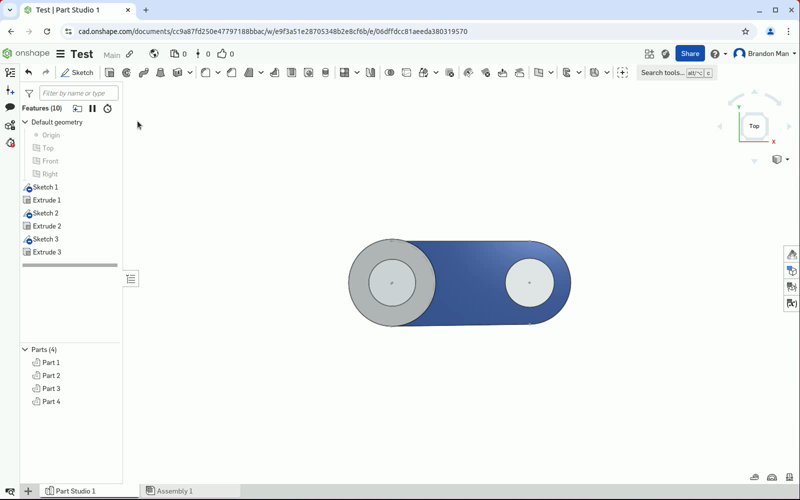
key(up, 3)
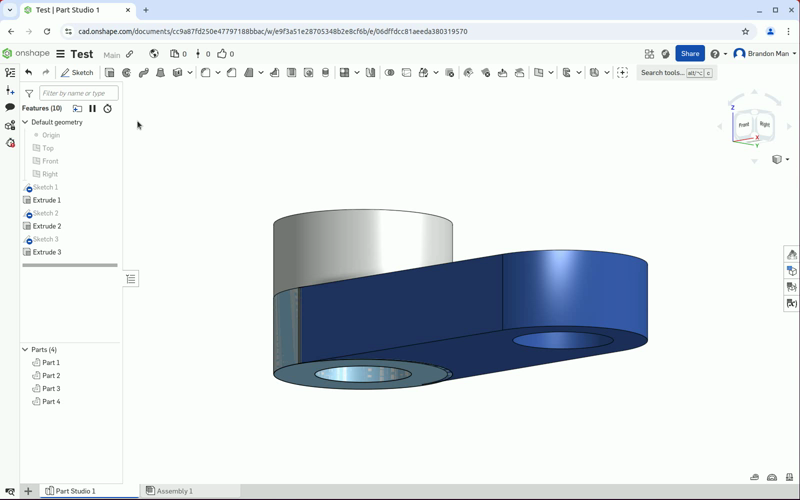
key(left, 3)
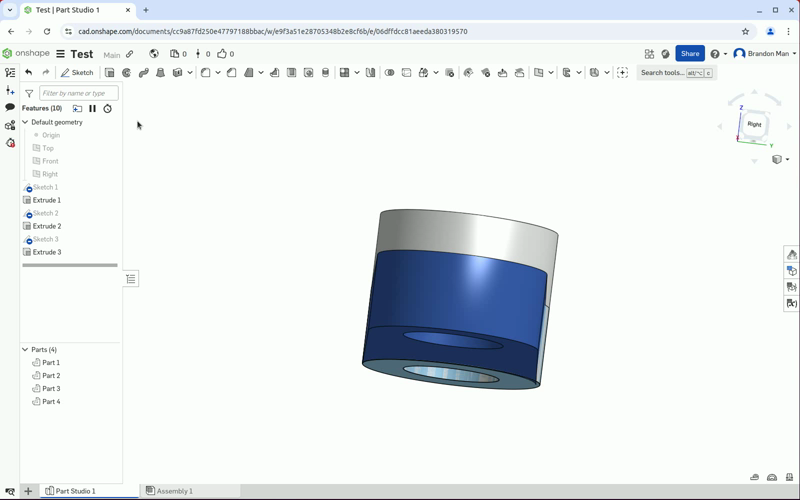
key(right, 3)
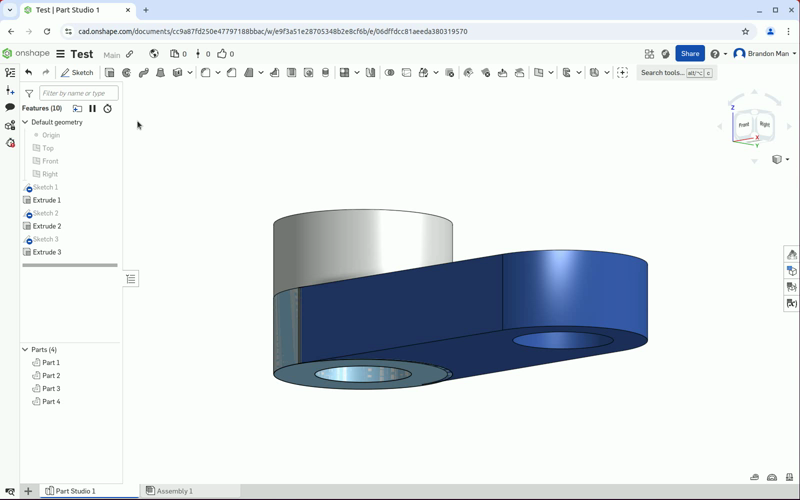
key(down, 3)
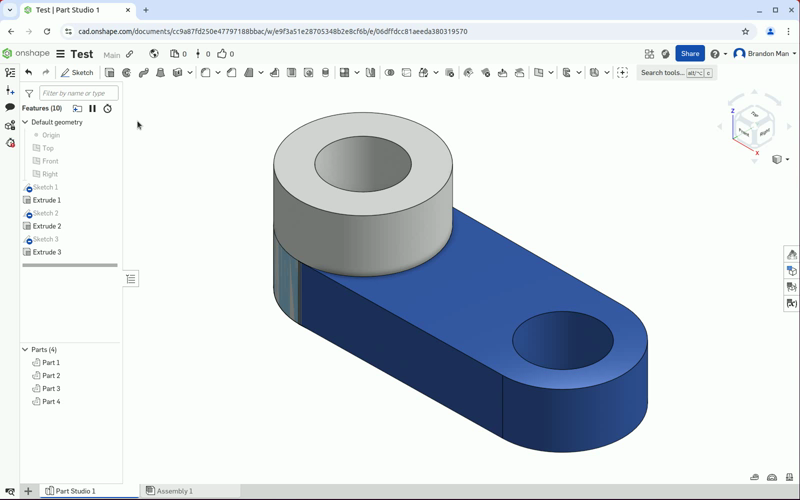
mouse_move(73, 189)
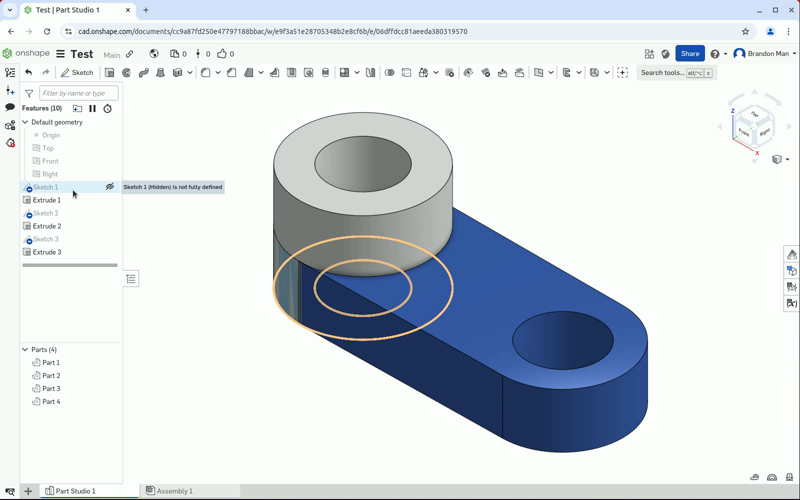
click(73, 189)